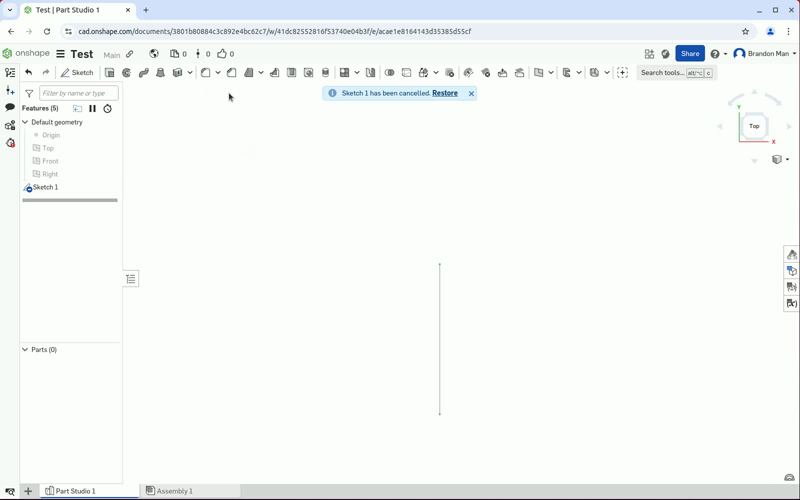
key(shift+h)
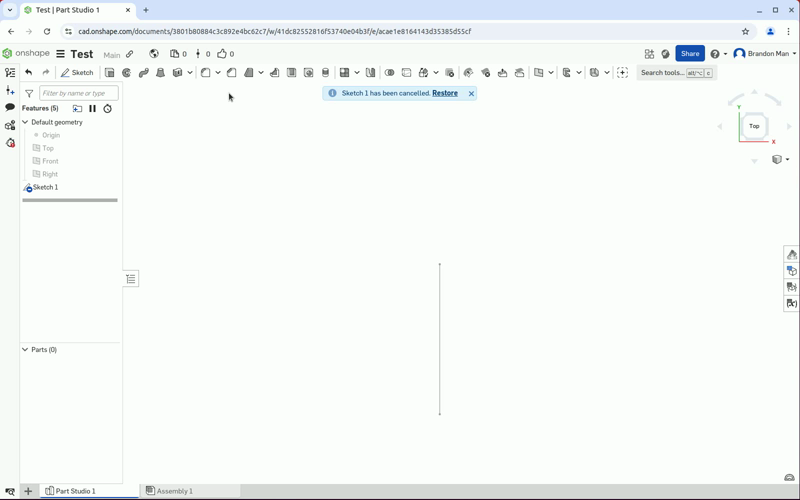
key(shift+s)
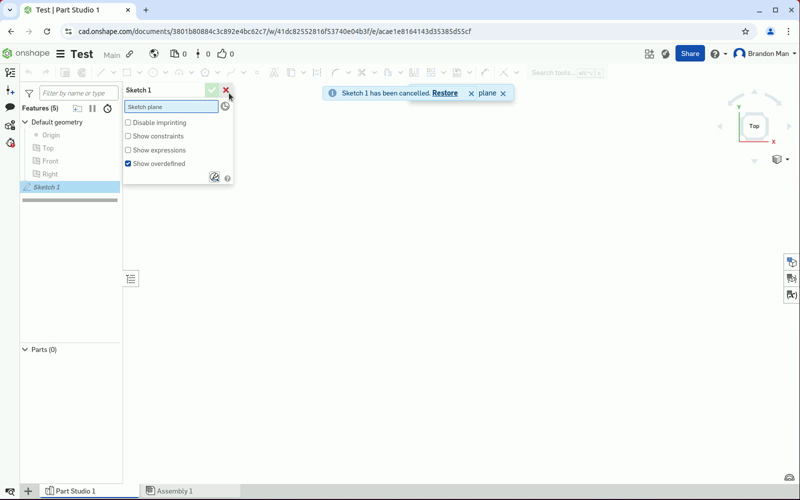
mouse_move(73, 150)
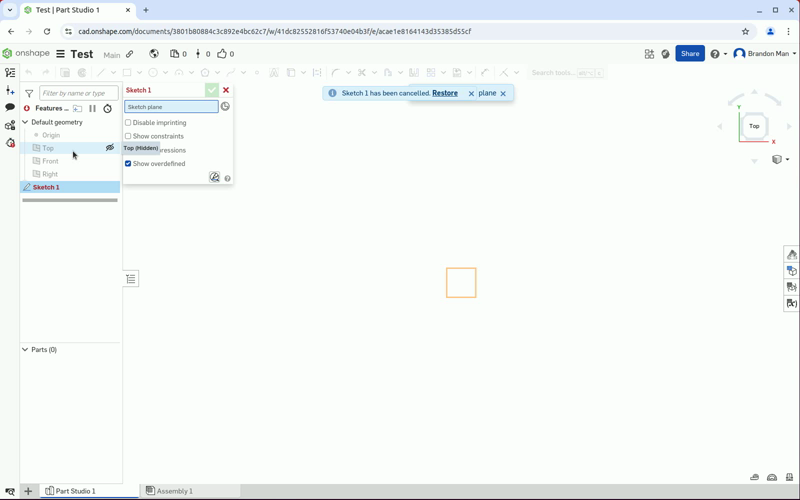
click(73, 150)
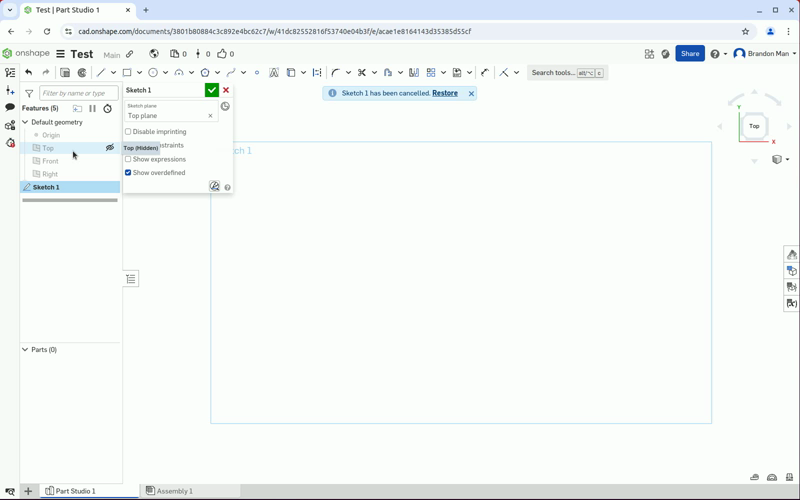
mouse_move(73, 352)
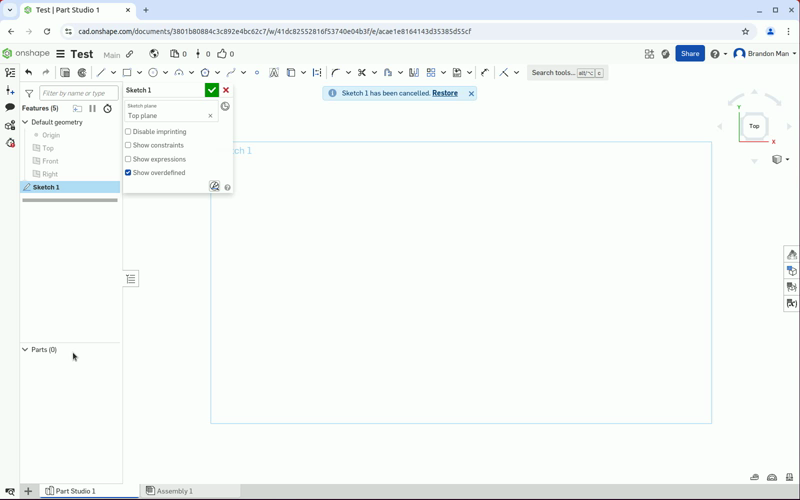
key(y)
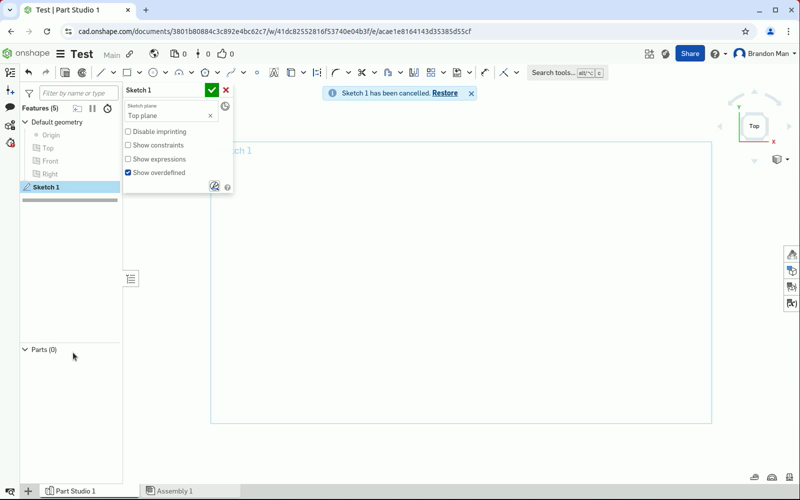
key(l)
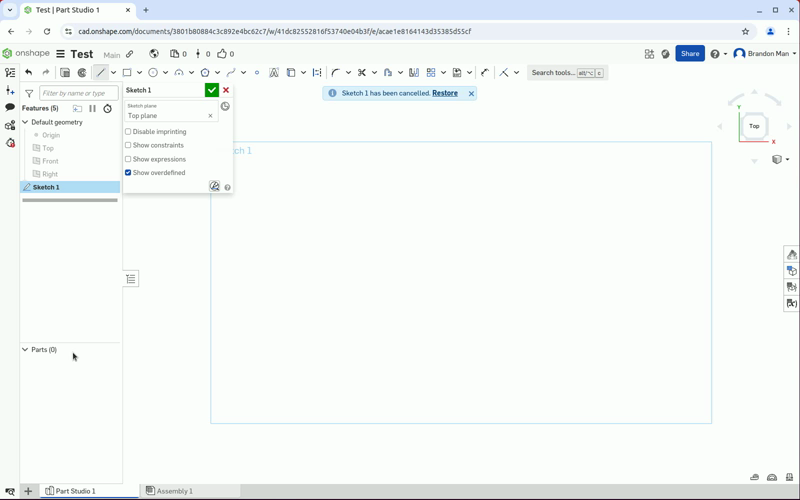
key_down(shift)
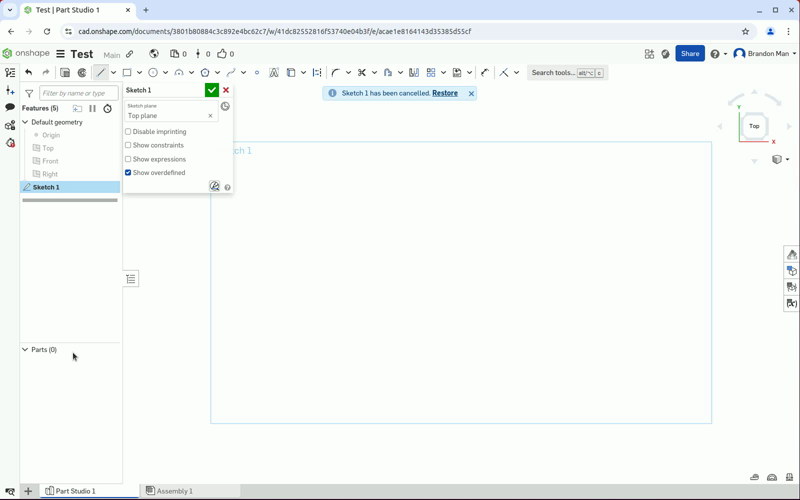
mouse_move(378, 305)
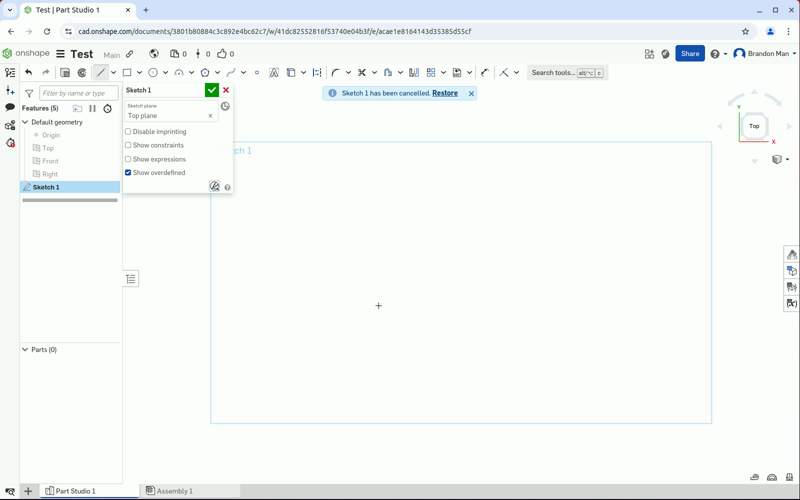
click(378, 305)
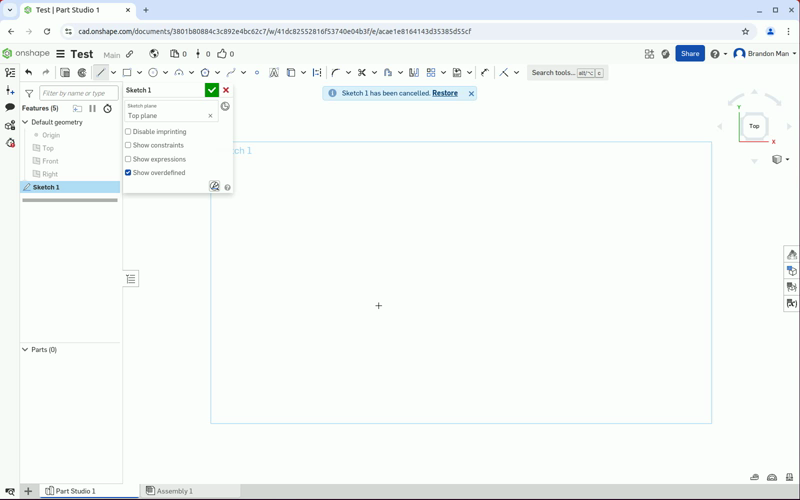
key_up(shift)
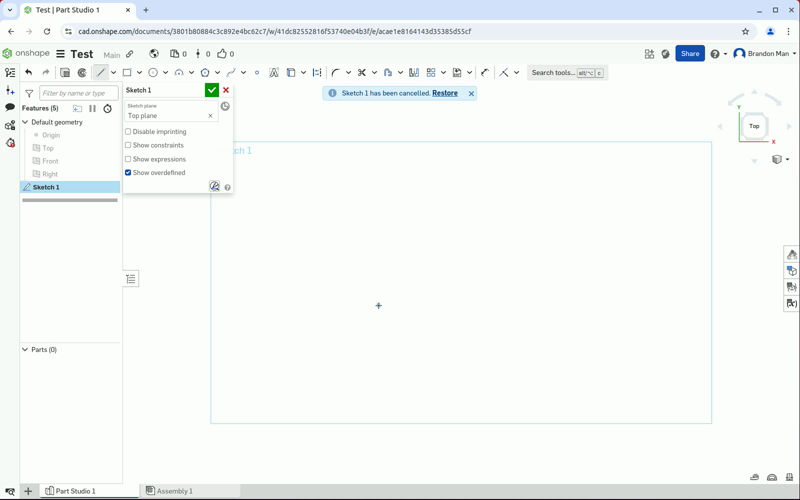
key_down(shift)
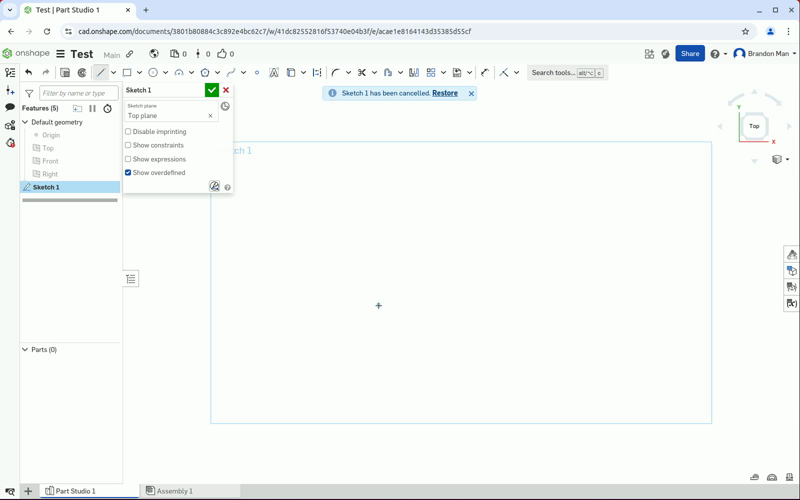
mouse_move(431, 335)
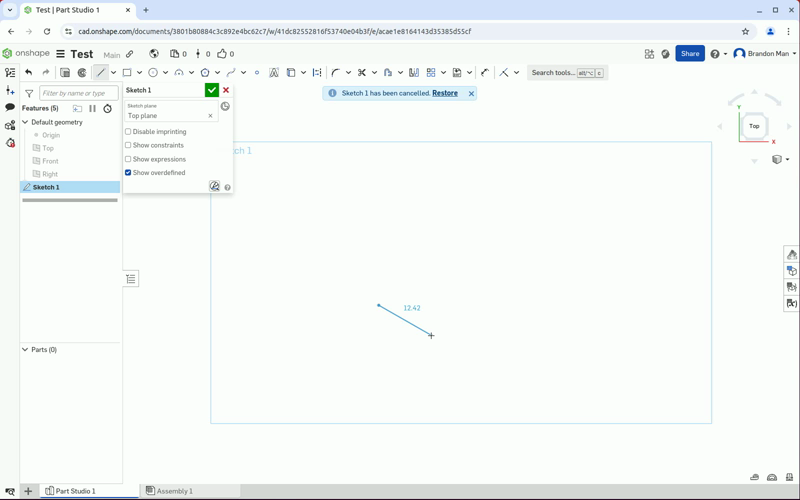
click(431, 335)
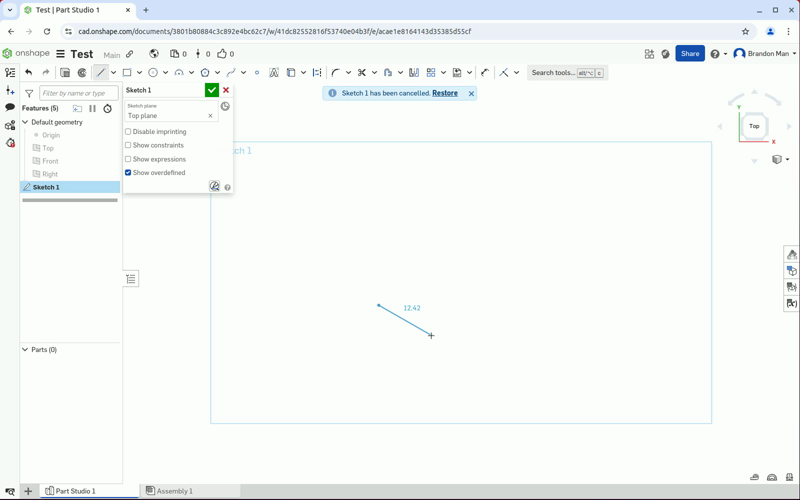
key_up(shift)
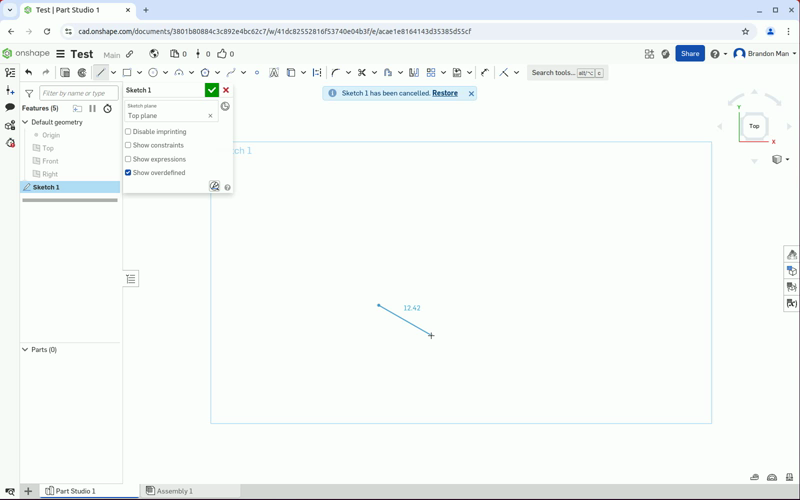
key(esc)
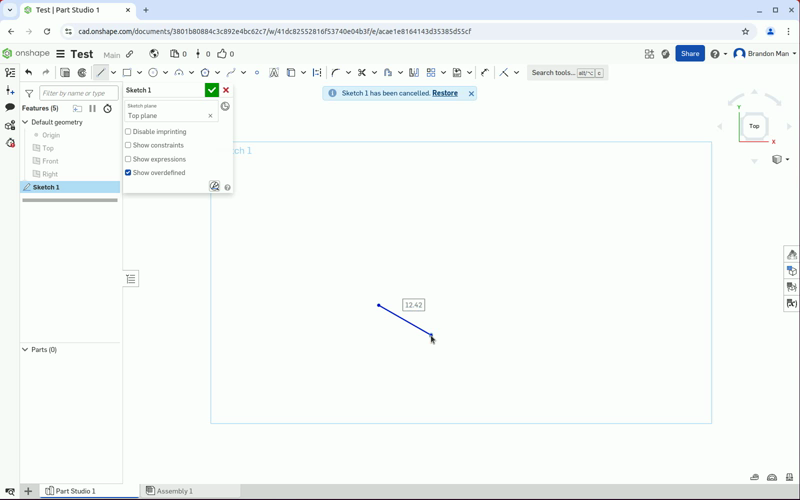
key(a)
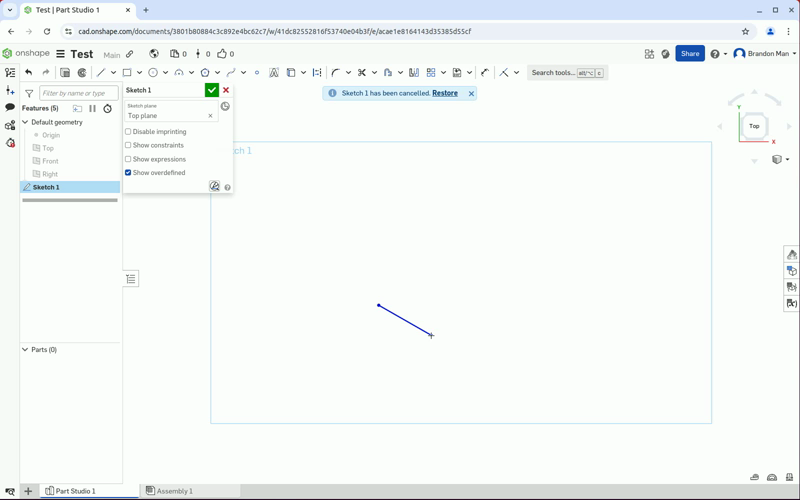
mouse_move(431, 335)
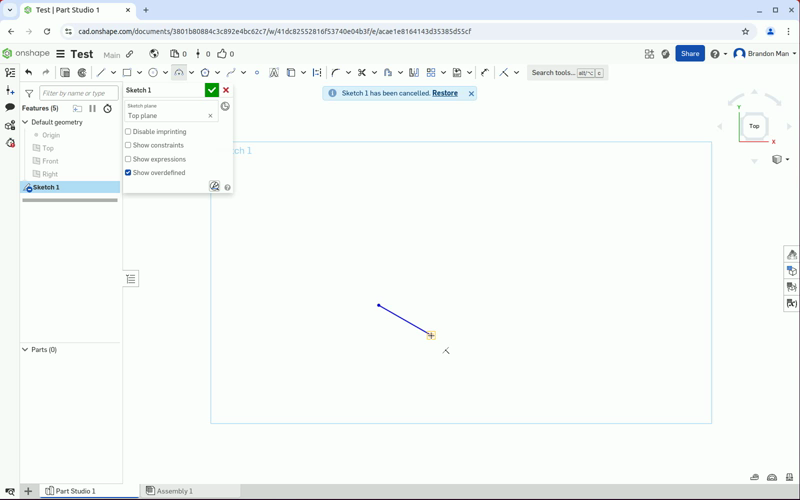
click(431, 335)
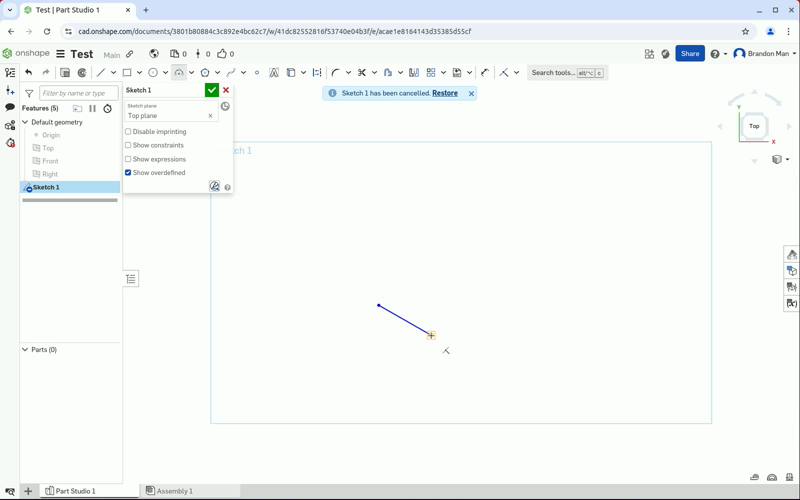
key_down(shift)
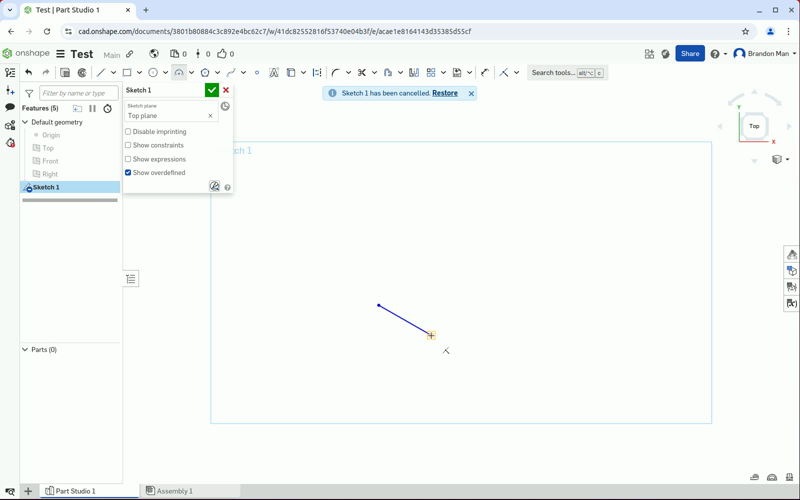
mouse_move(490, 335)
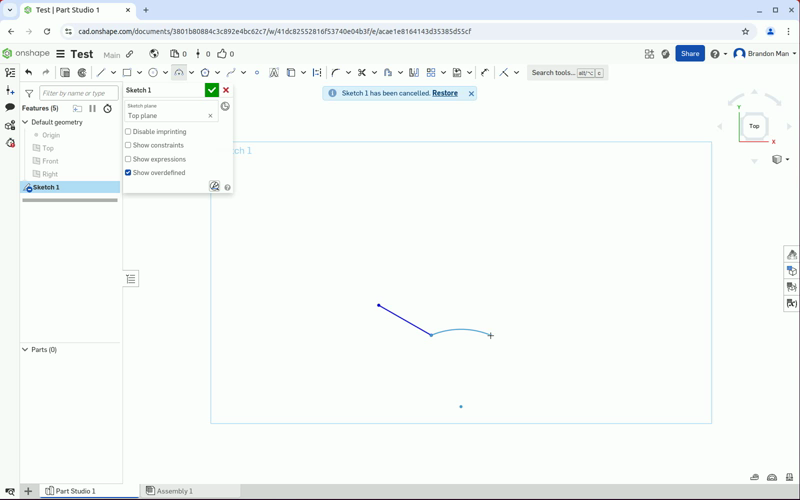
click(490, 335)
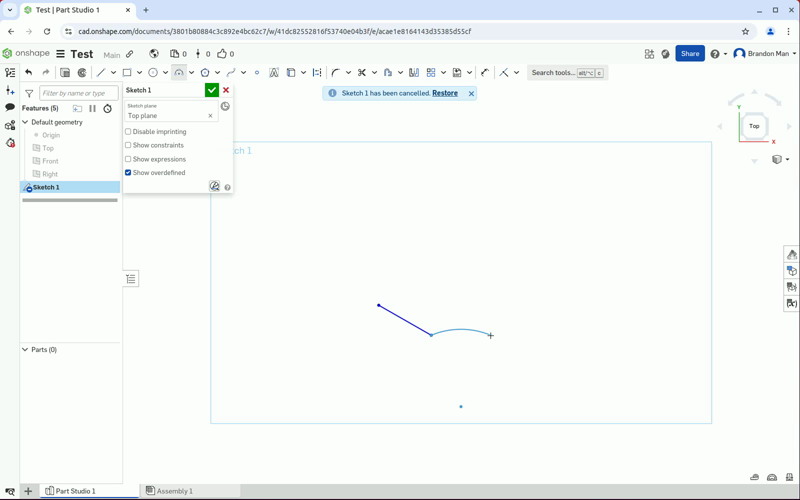
mouse_move(460, 342)
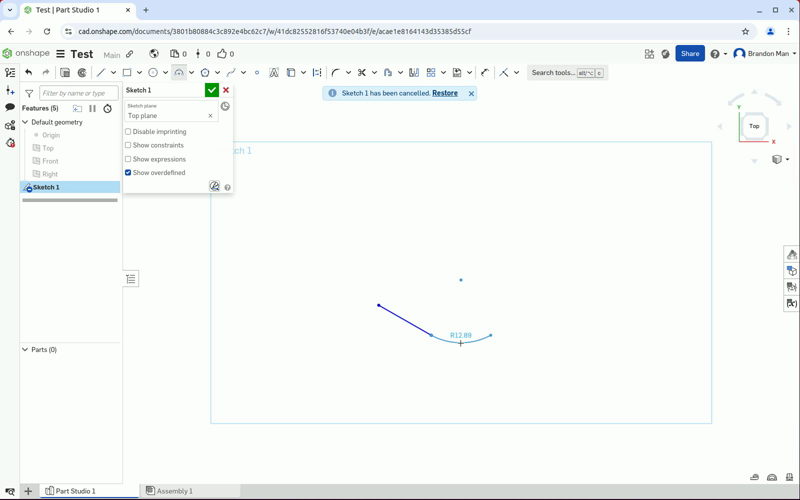
click(460, 342)
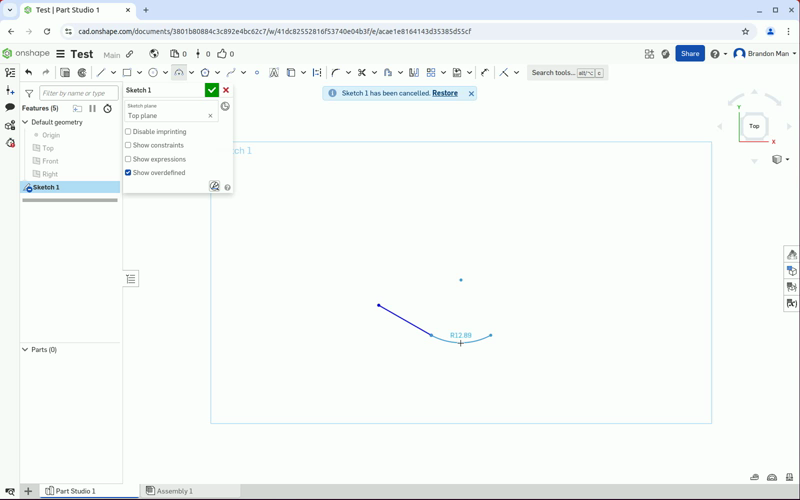
key_up(shift)
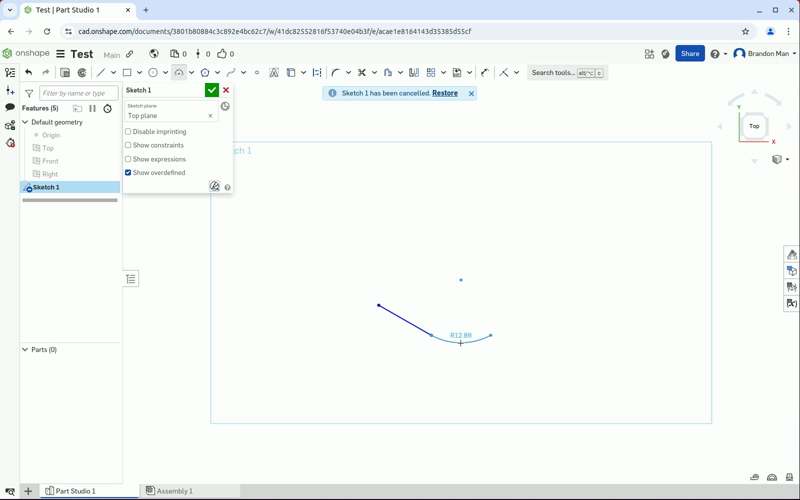
key(esc)
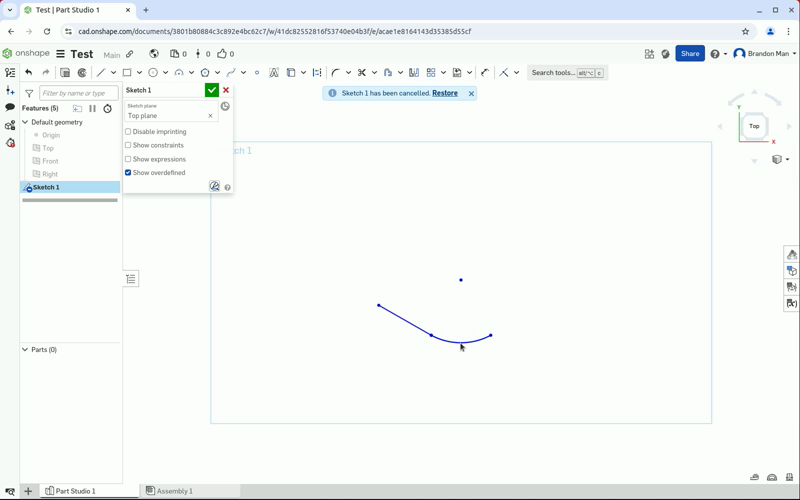
key(l)
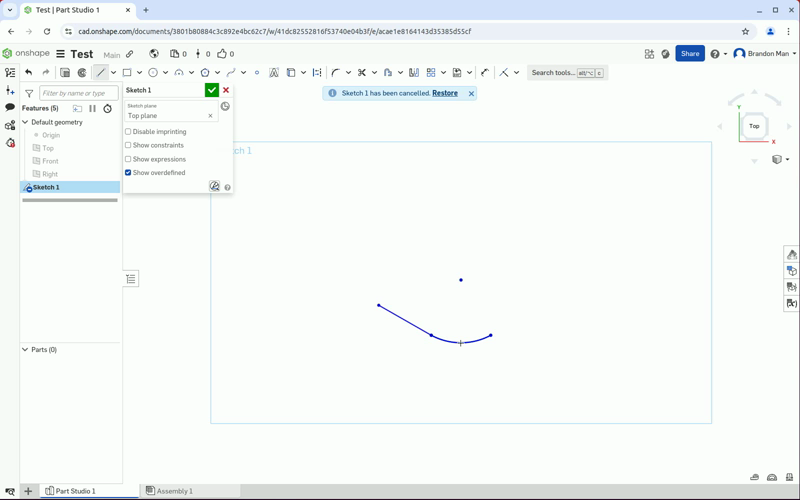
mouse_move(490, 335)
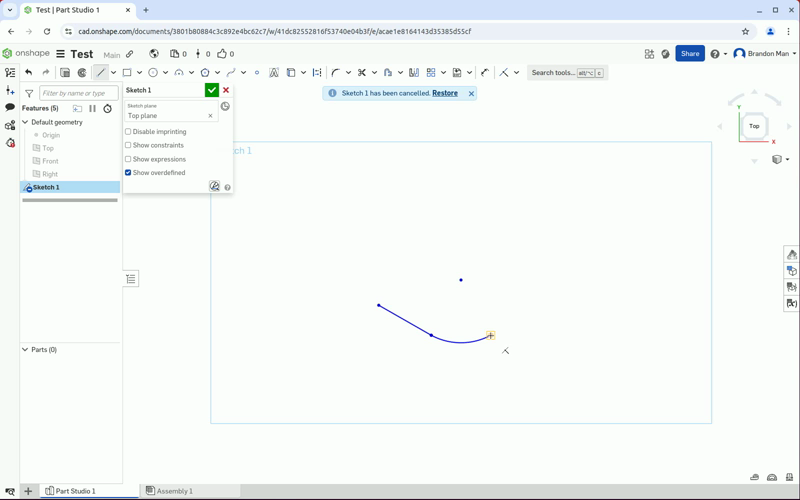
click(490, 335)
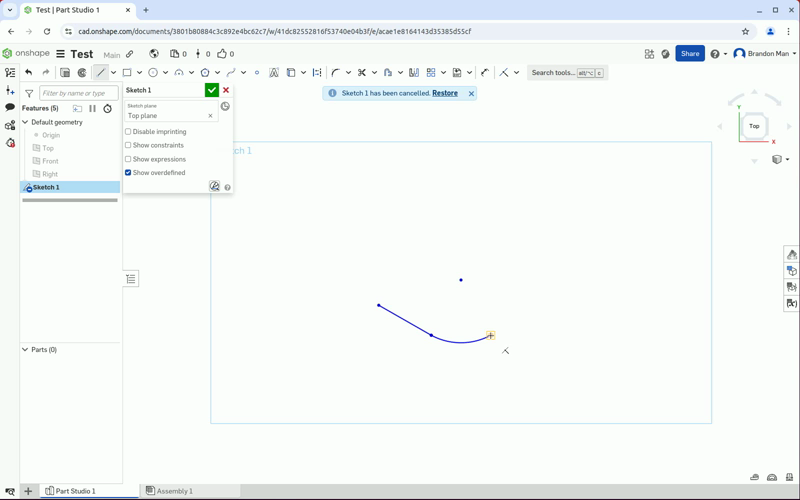
key_down(shift)
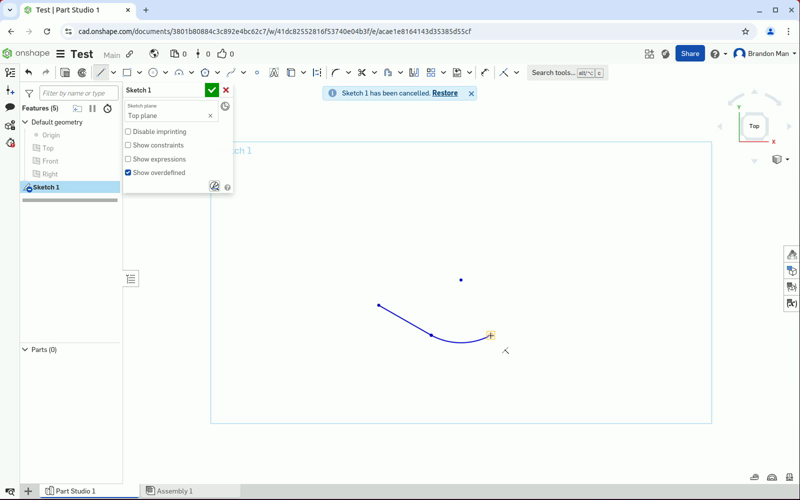
mouse_move(543, 305)
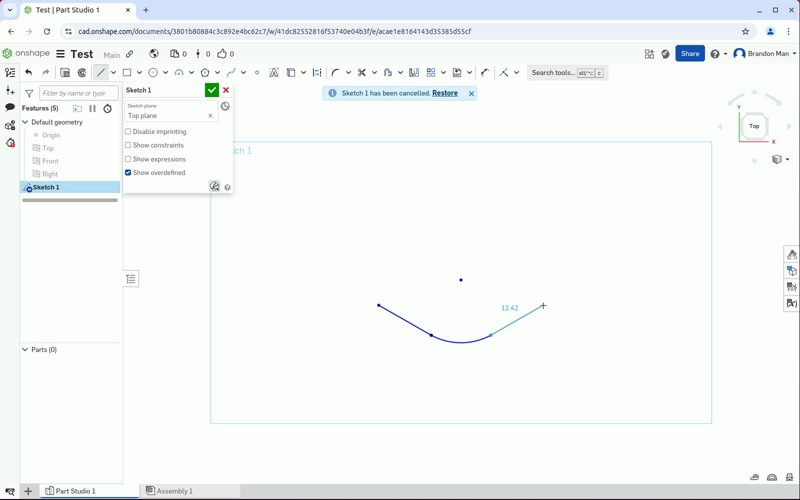
click(543, 305)
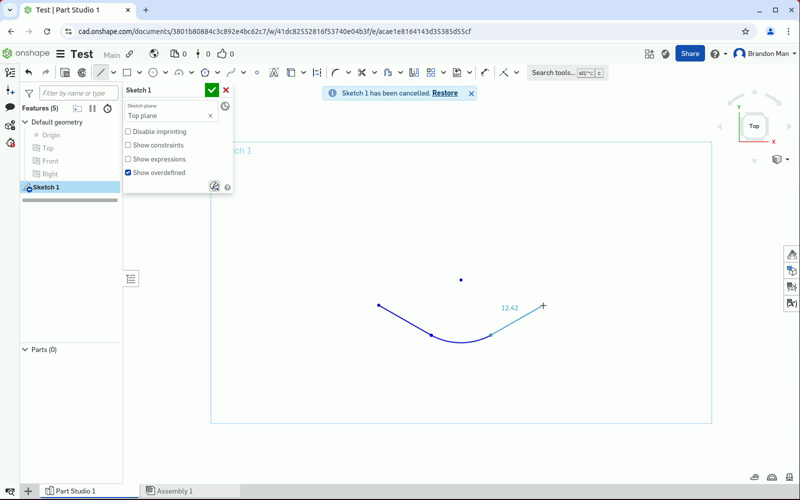
key_up(shift)
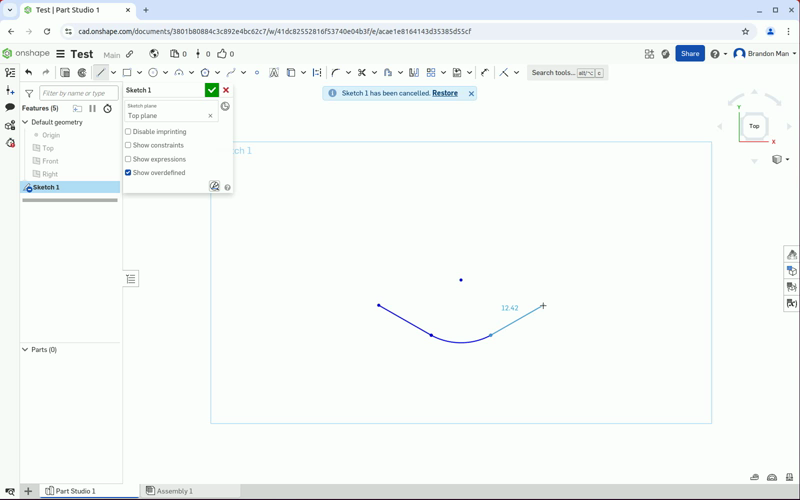
key(esc)
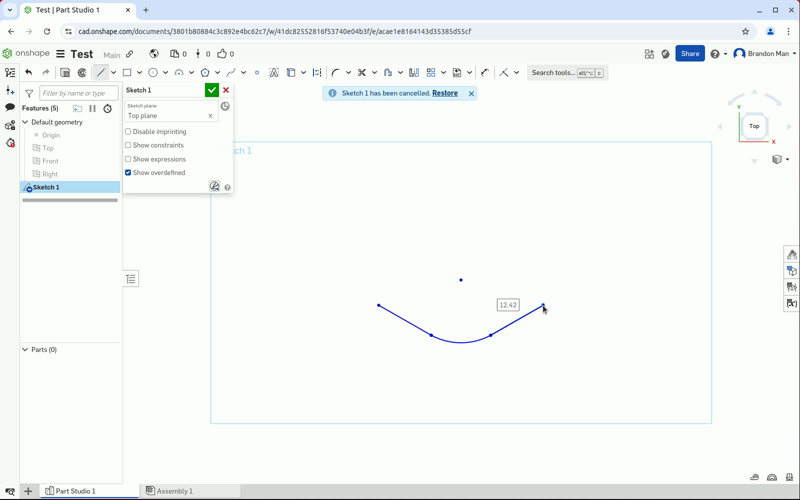
key(a)
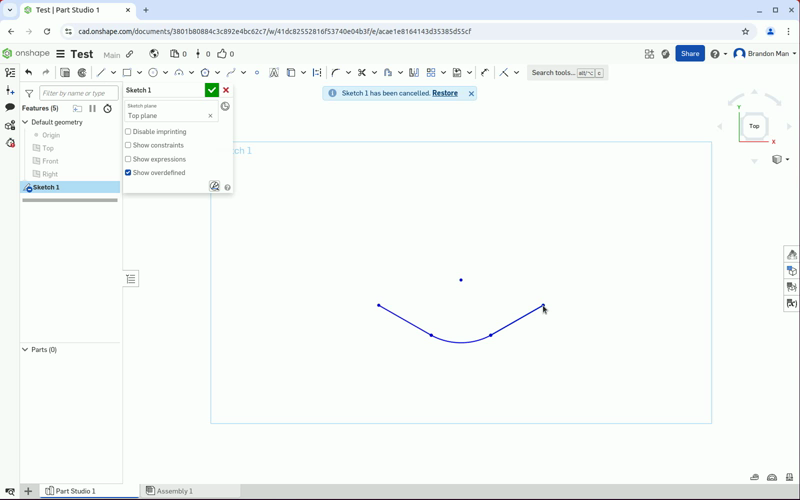
mouse_move(543, 305)
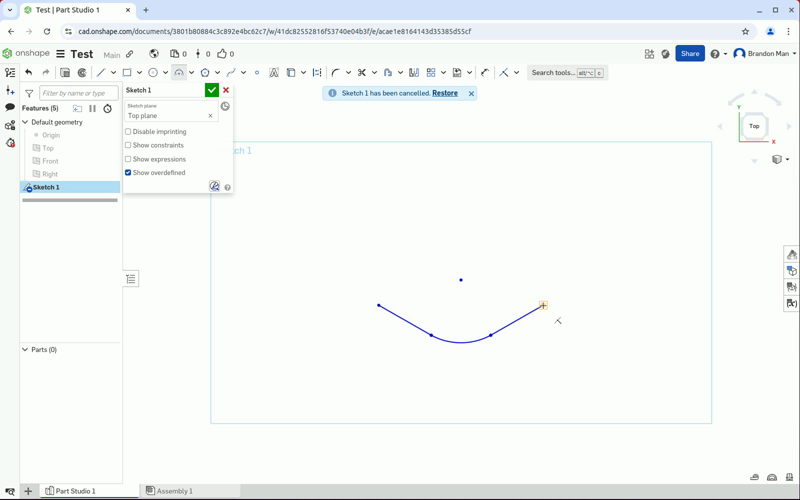
click(543, 305)
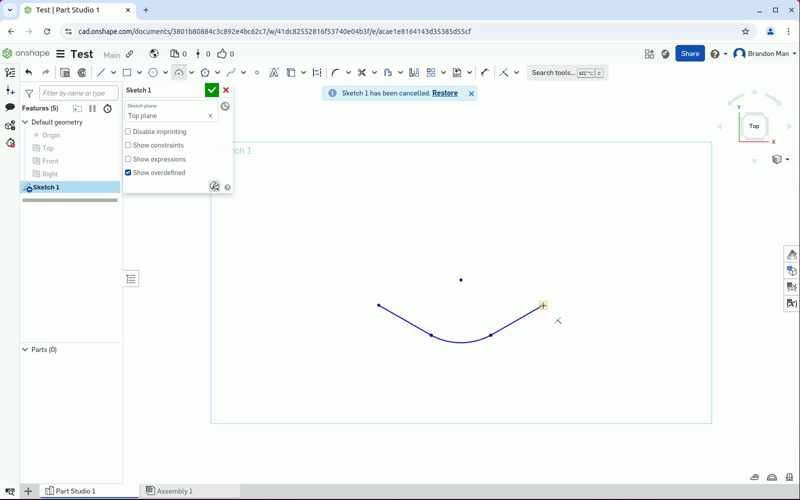
key_down(shift)
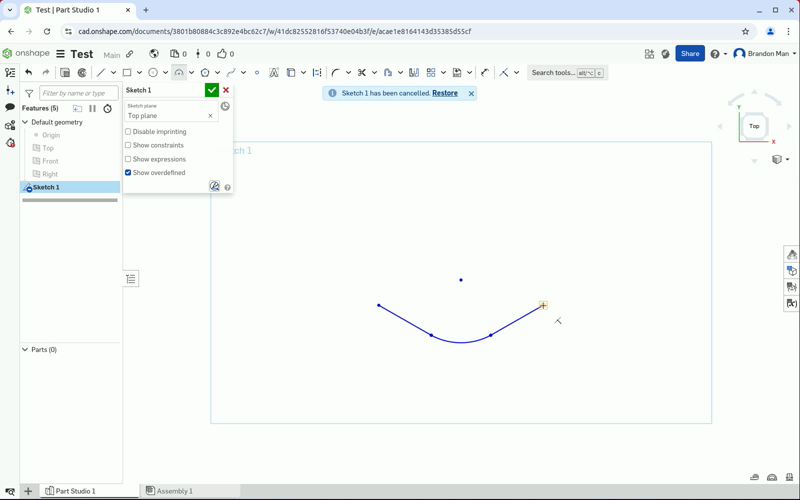
mouse_move(543, 260)
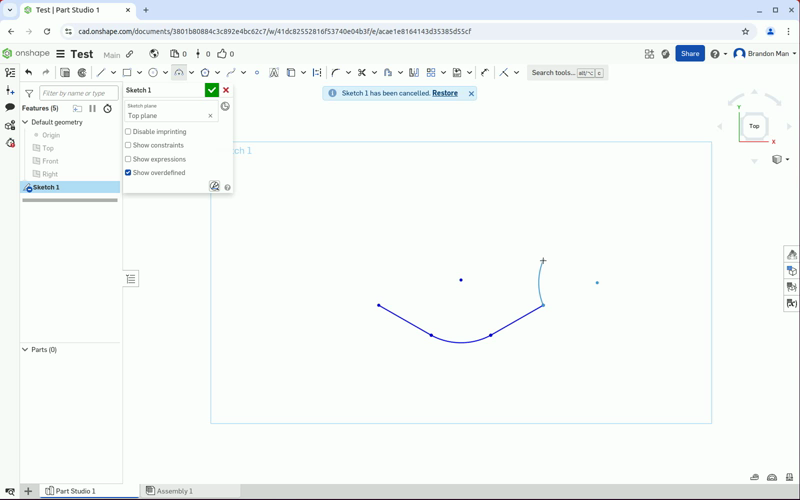
click(543, 260)
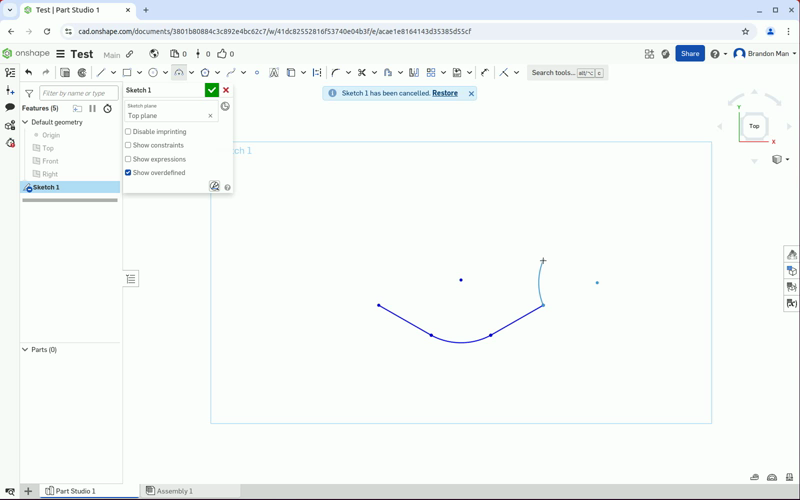
mouse_move(556, 282)
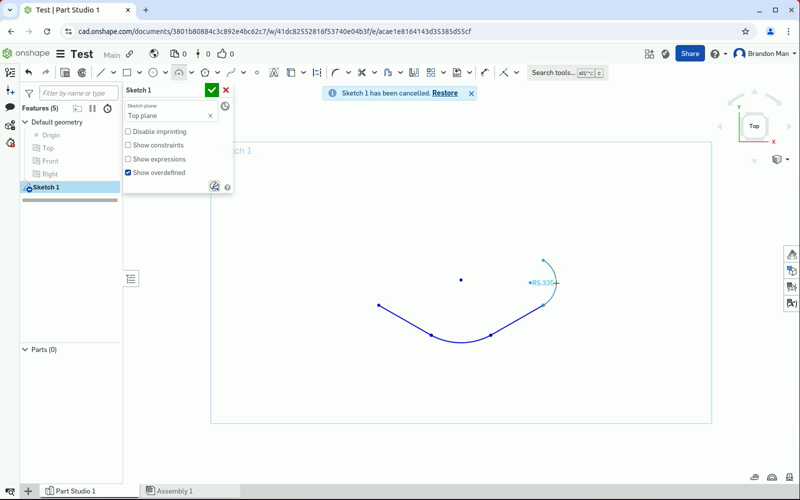
click(556, 282)
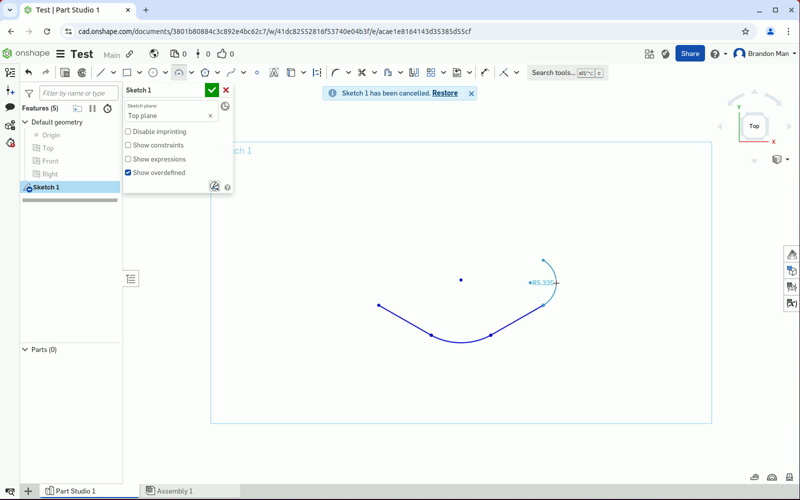
key_up(shift)
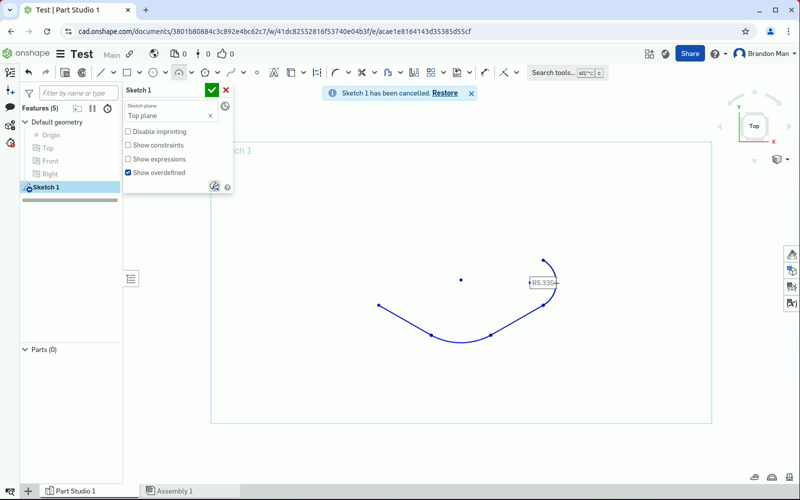
key(esc)
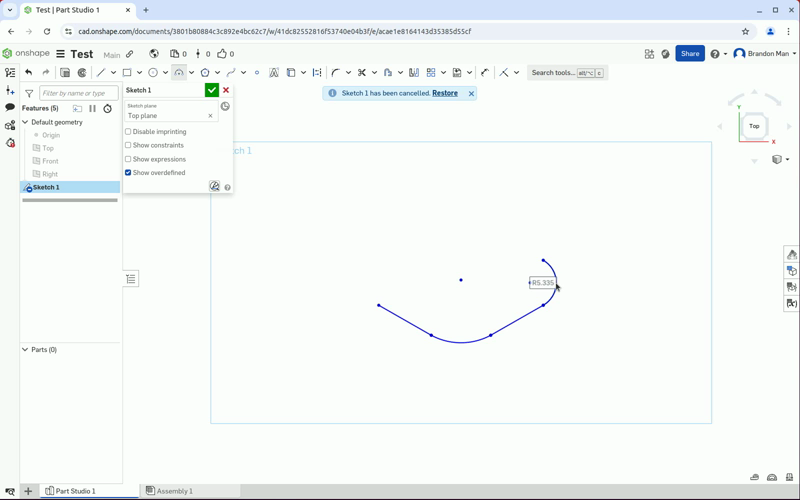
key(l)
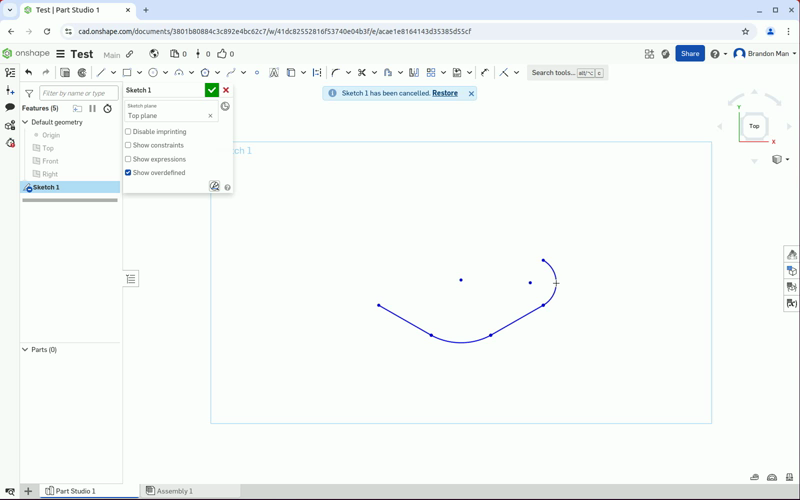
mouse_move(543, 260)
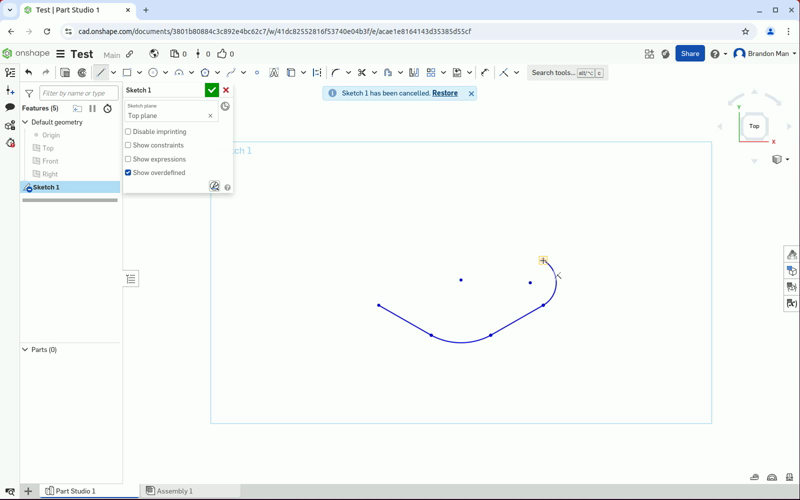
click(543, 260)
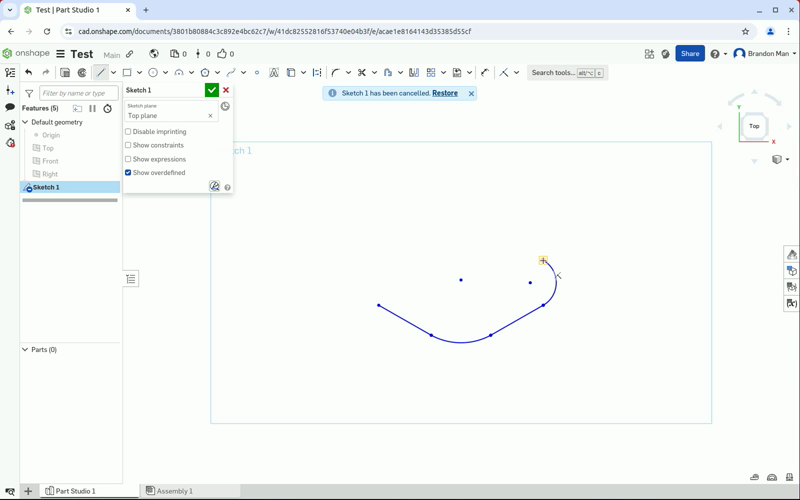
key_down(shift)
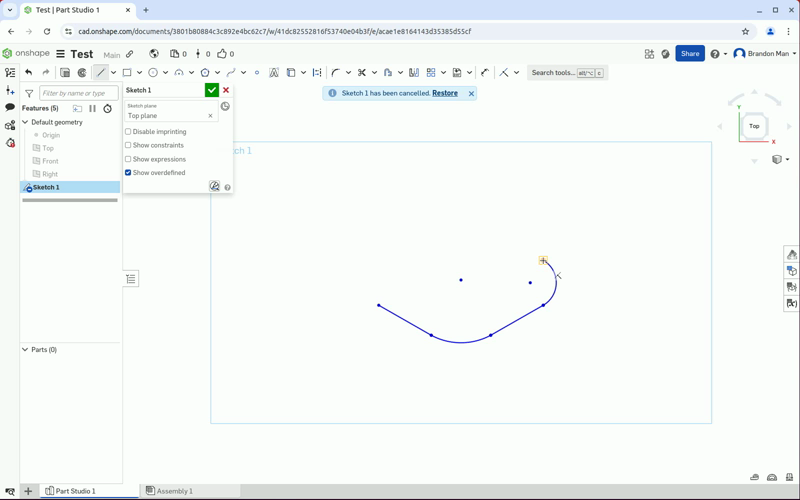
mouse_move(490, 230)
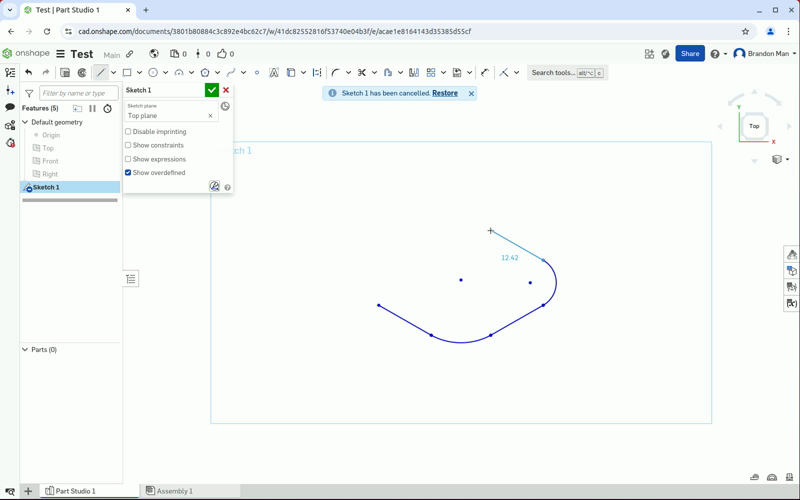
click(490, 230)
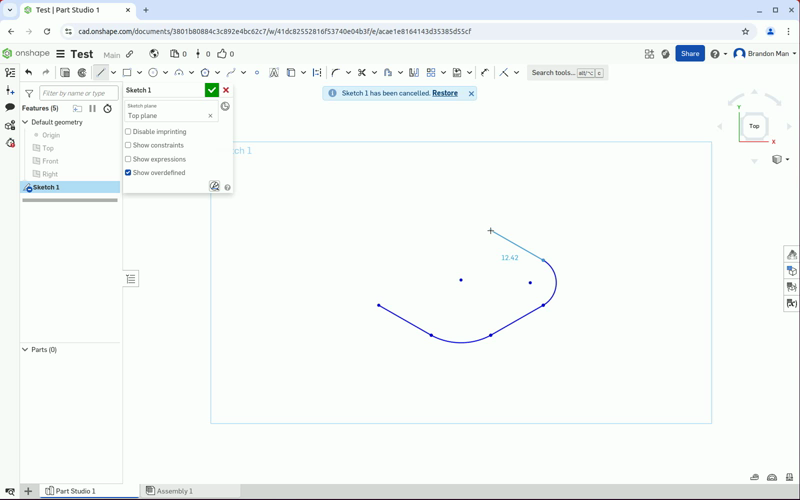
key_up(shift)
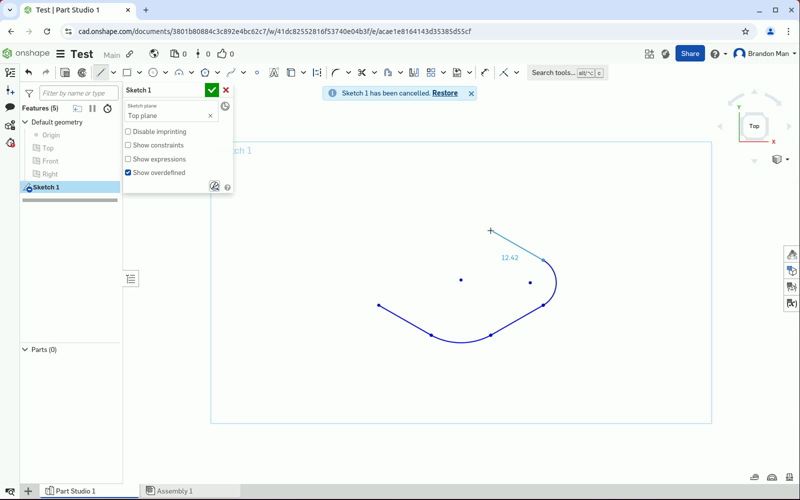
key(esc)
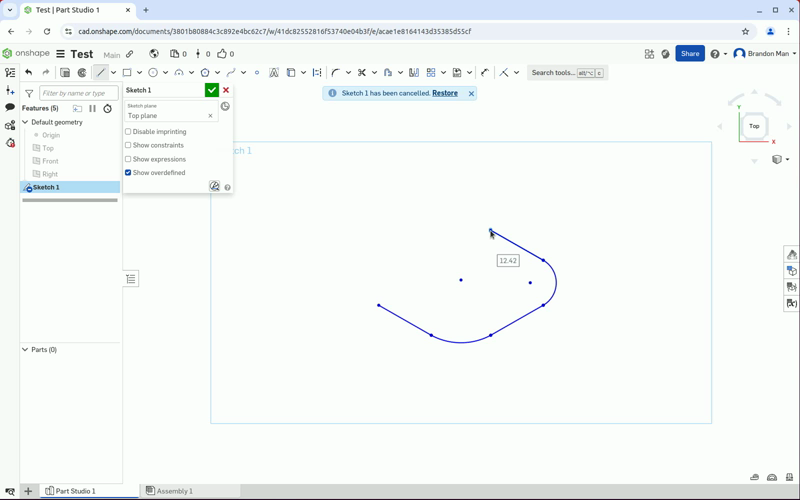
key(a)
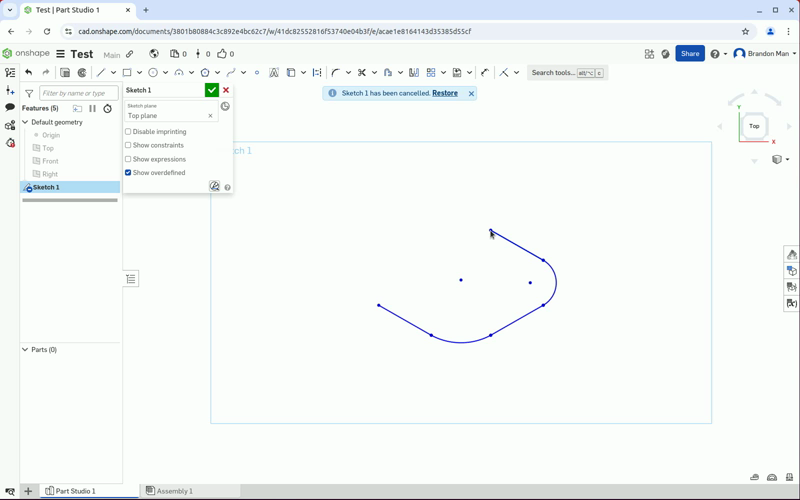
mouse_move(490, 230)
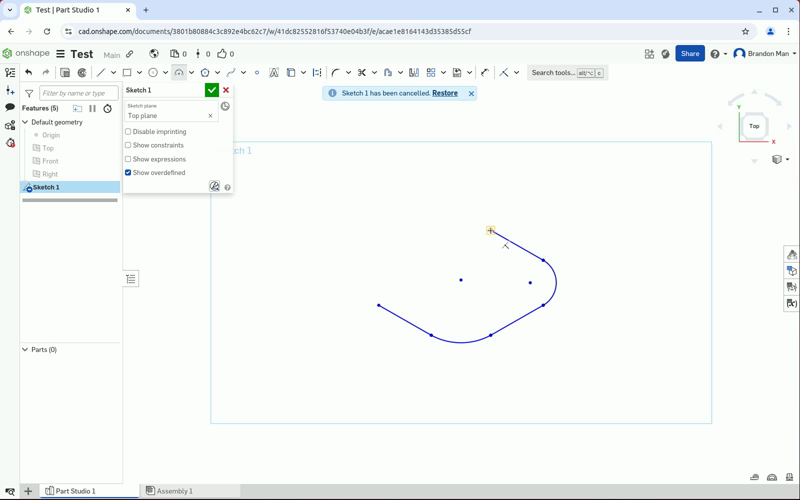
click(490, 230)
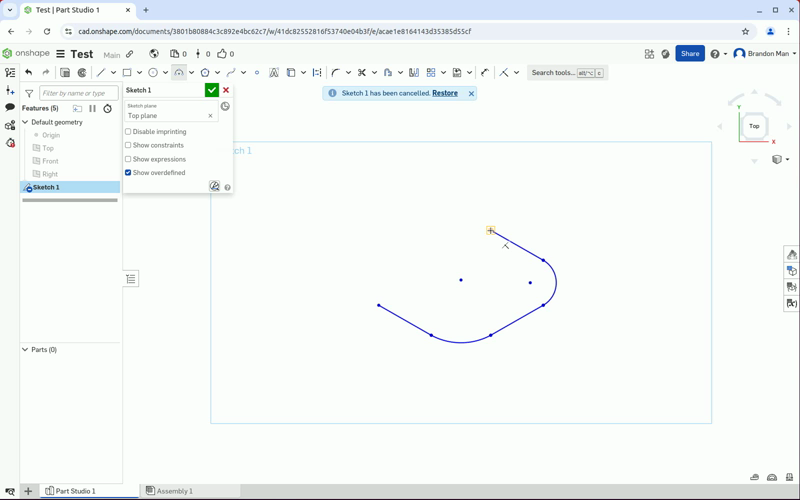
key_down(shift)
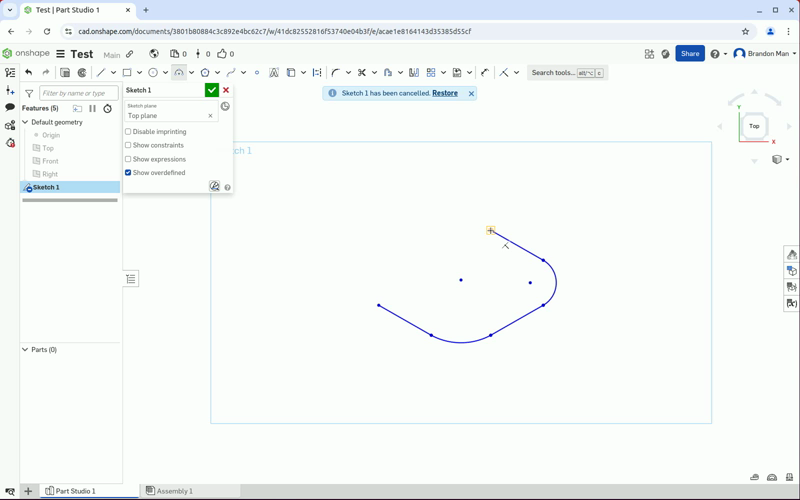
mouse_move(431, 230)
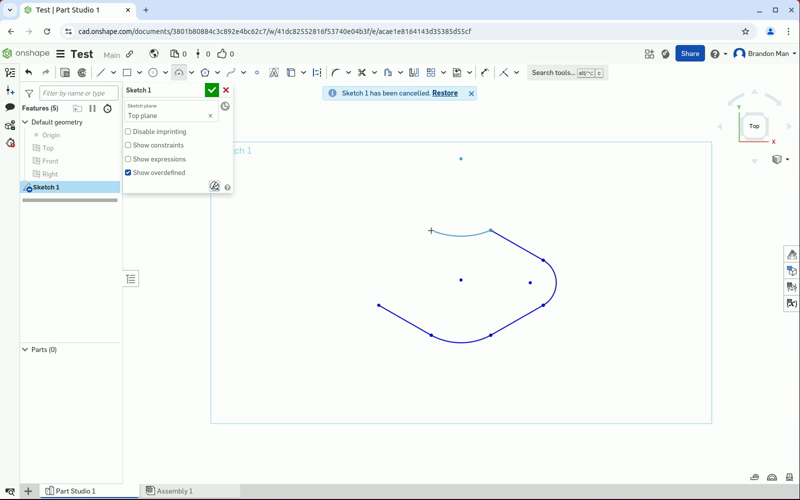
click(431, 230)
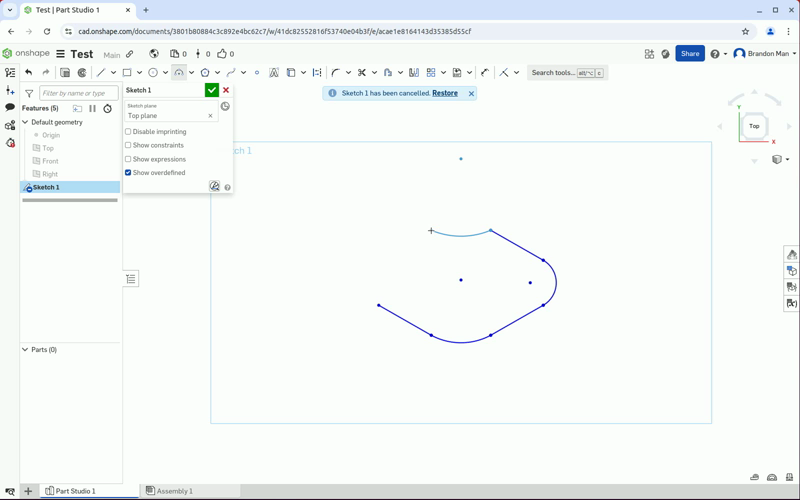
mouse_move(460, 222)
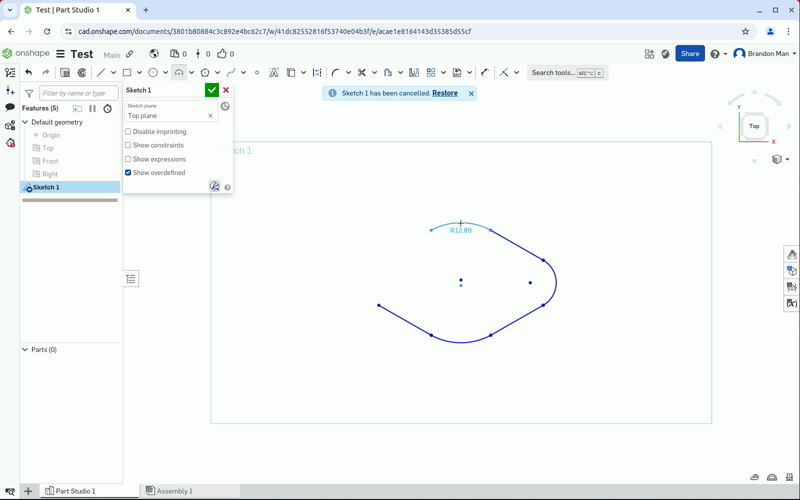
click(460, 222)
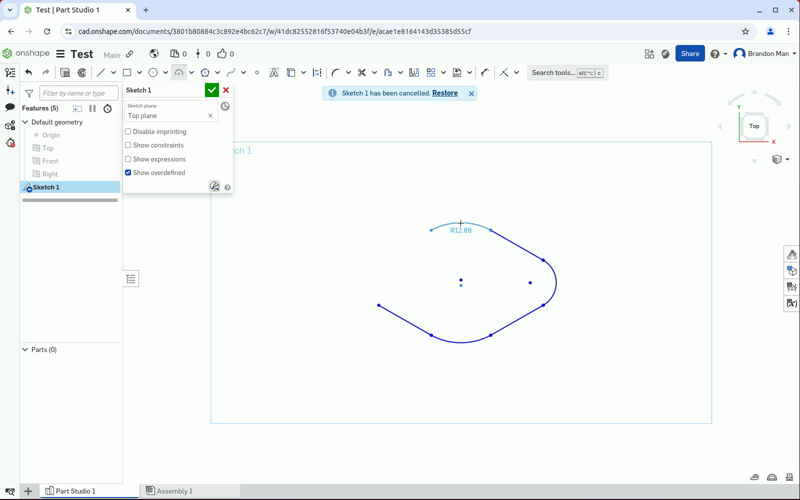
key_up(shift)
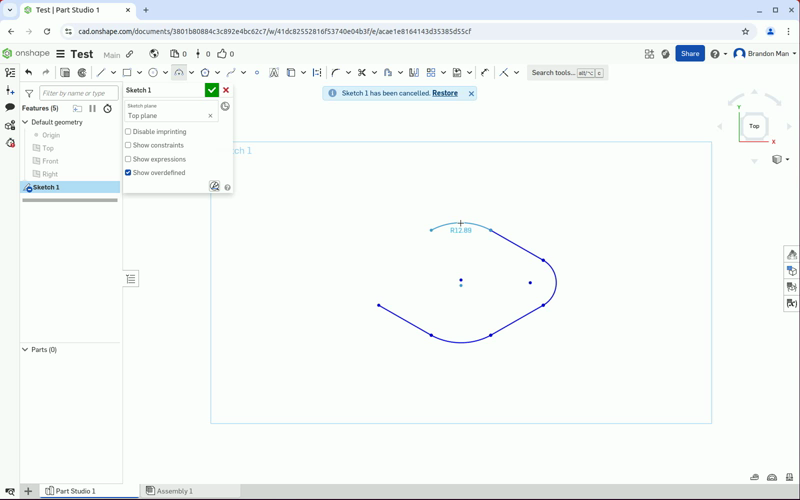
key(esc)
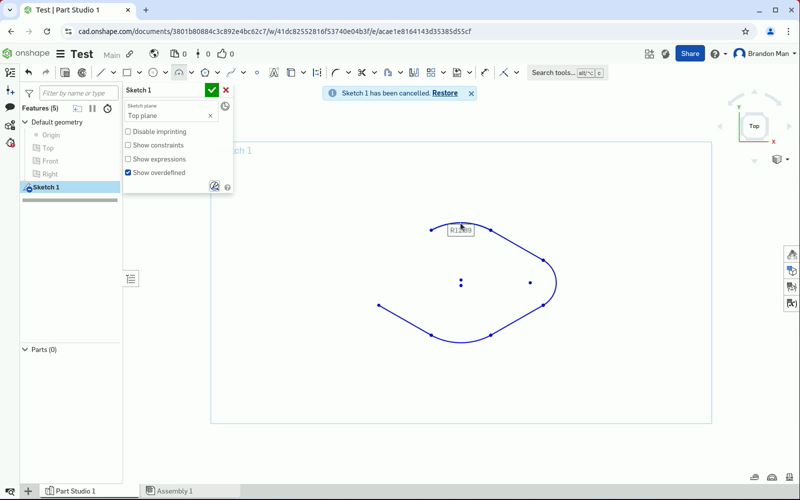
key(l)
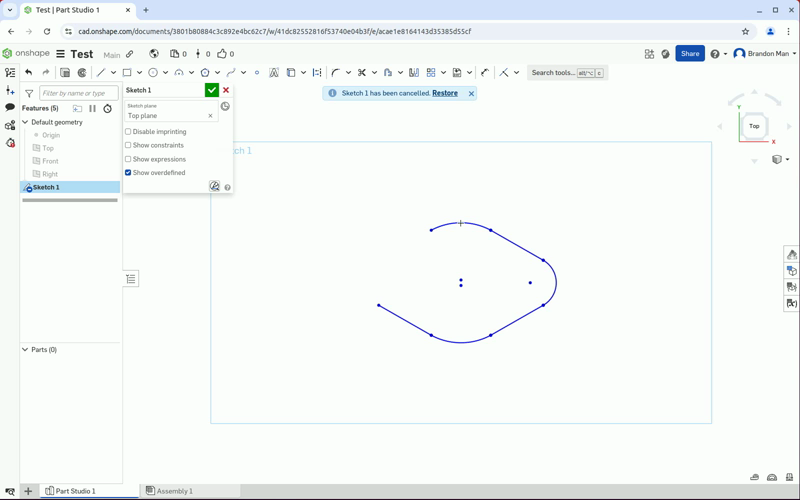
mouse_move(431, 230)
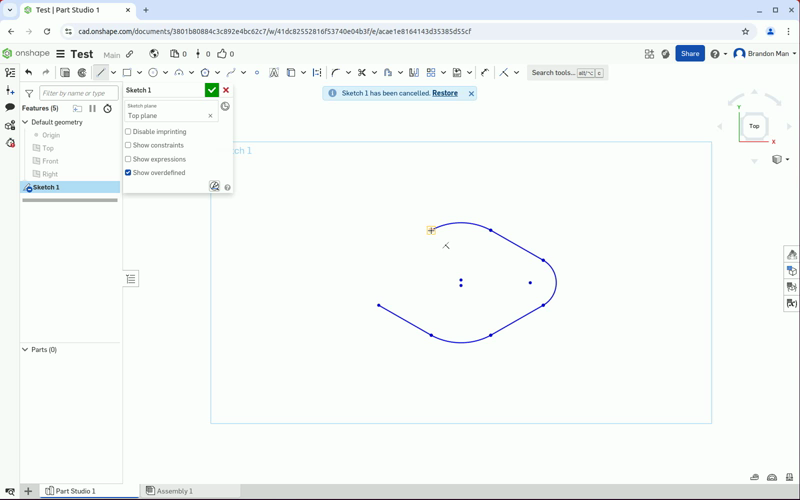
click(431, 230)
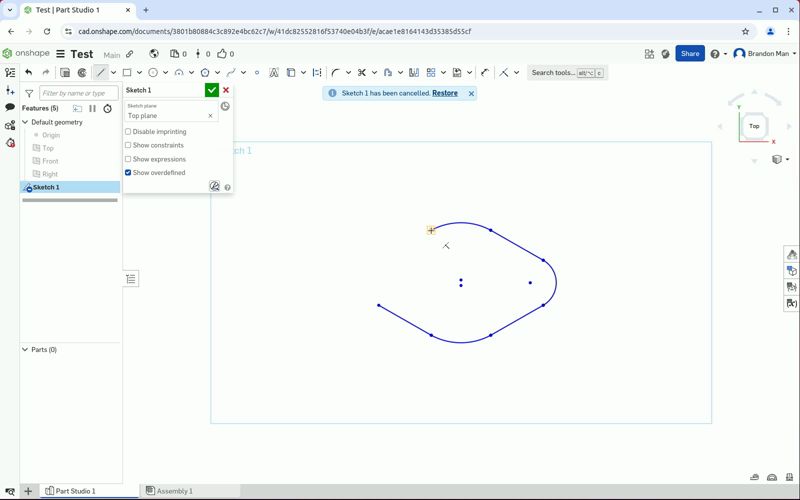
key_down(shift)
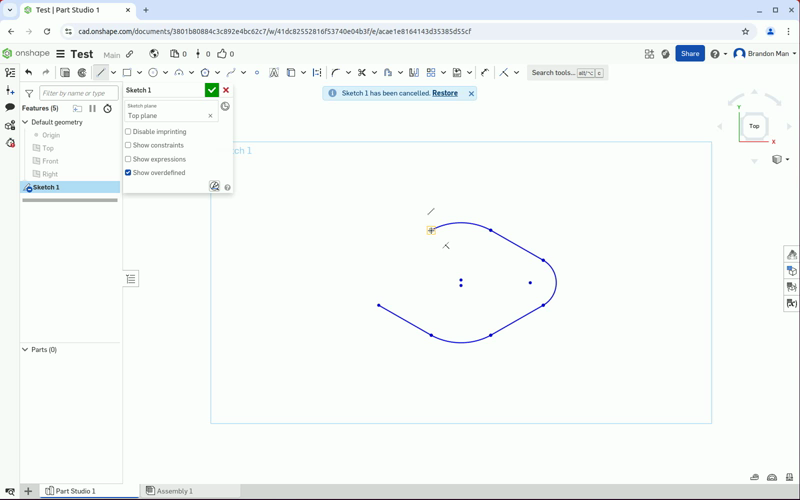
mouse_move(378, 260)
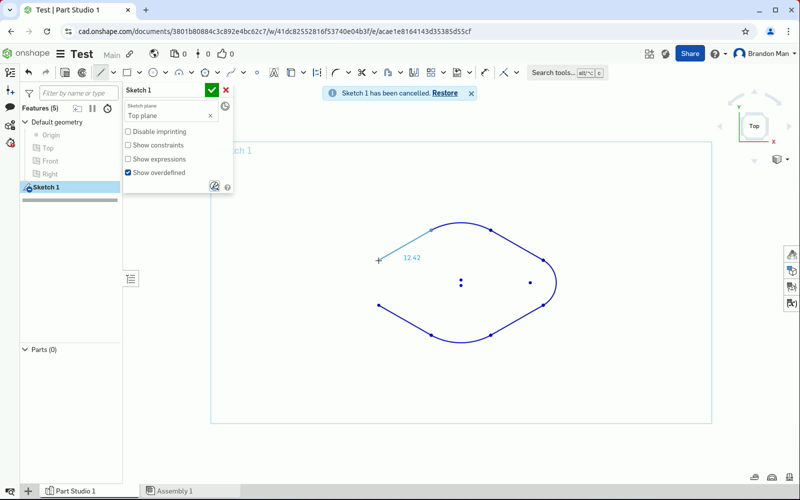
click(378, 260)
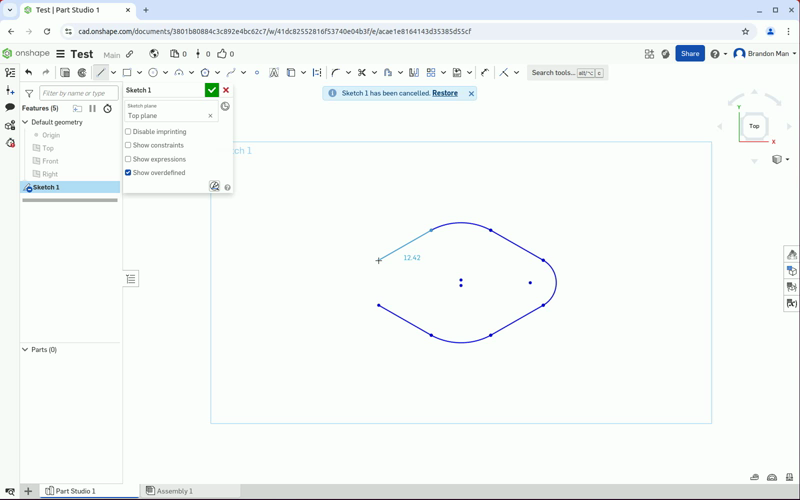
key_up(shift)
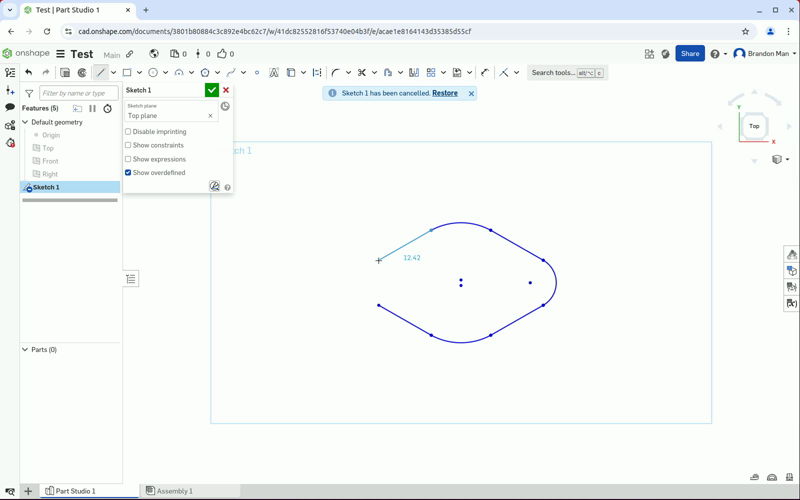
key(esc)
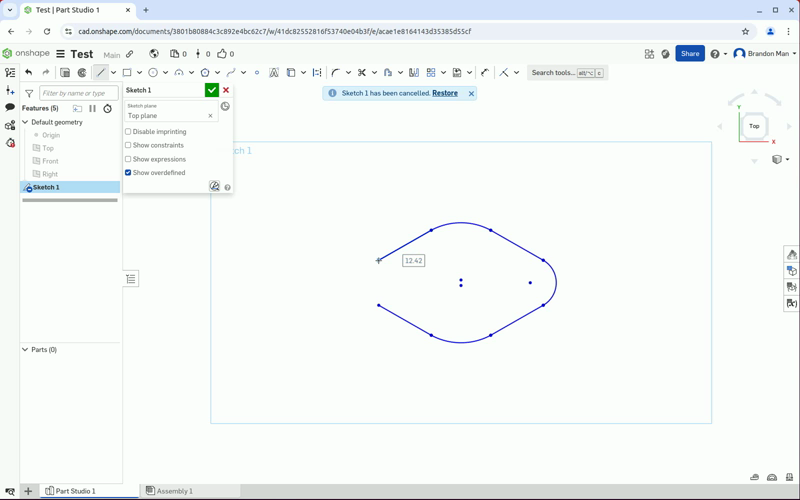
key(a)
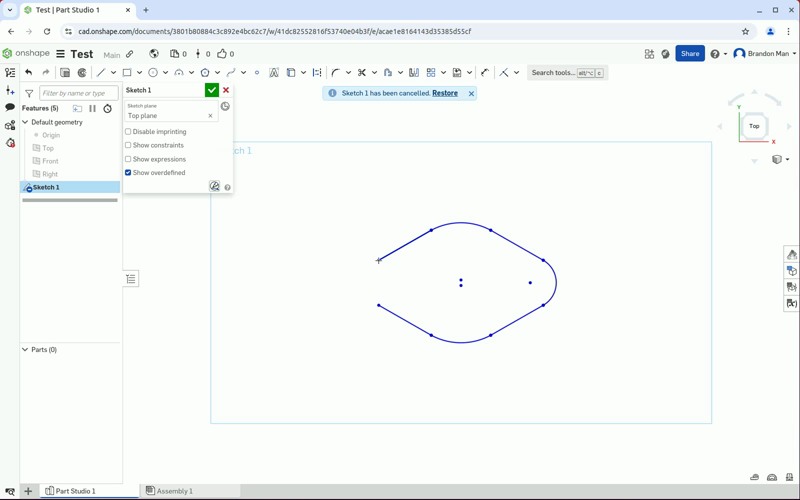
mouse_move(378, 260)
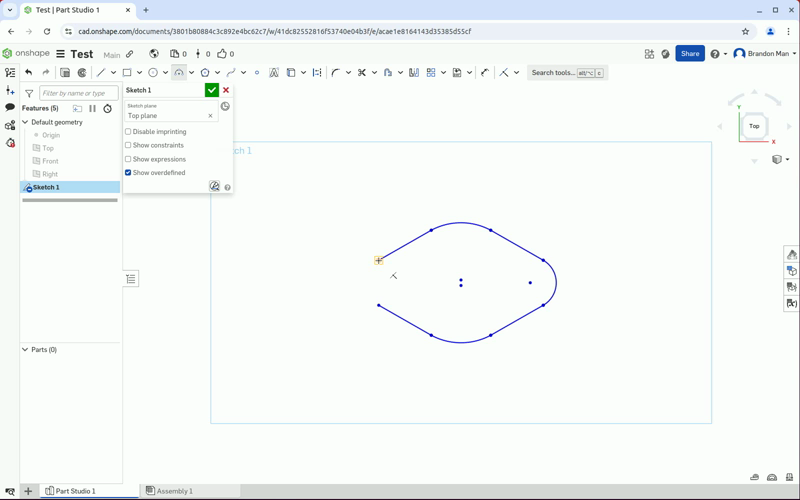
click(378, 260)
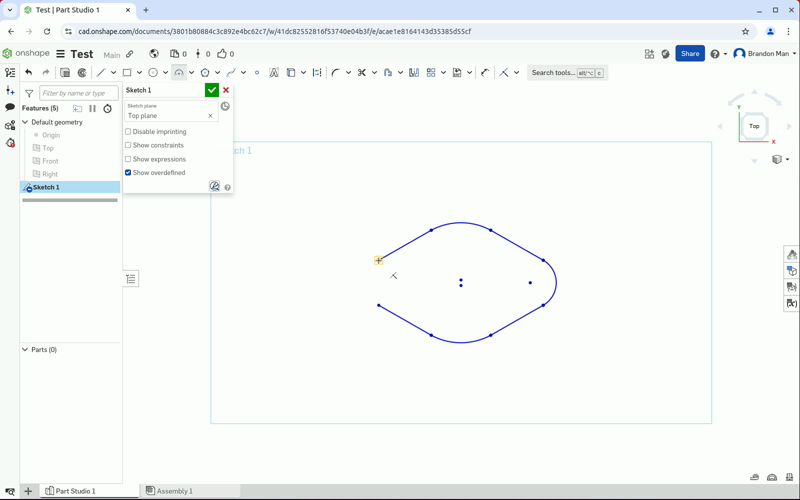
mouse_move(378, 305)
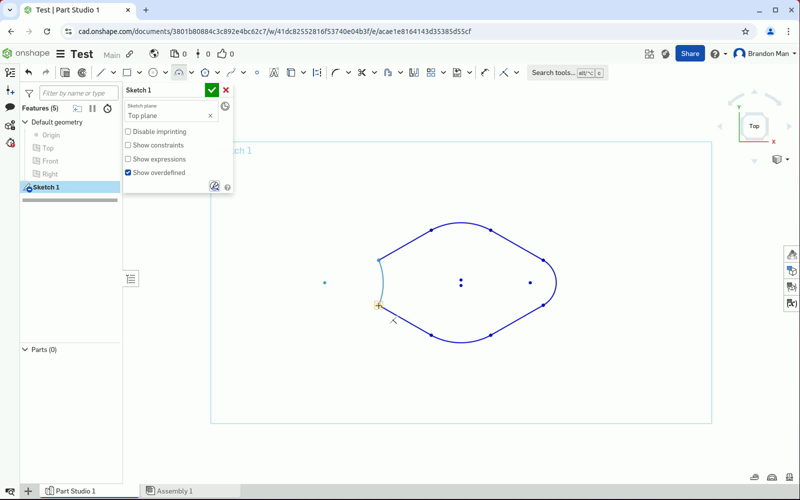
click(378, 305)
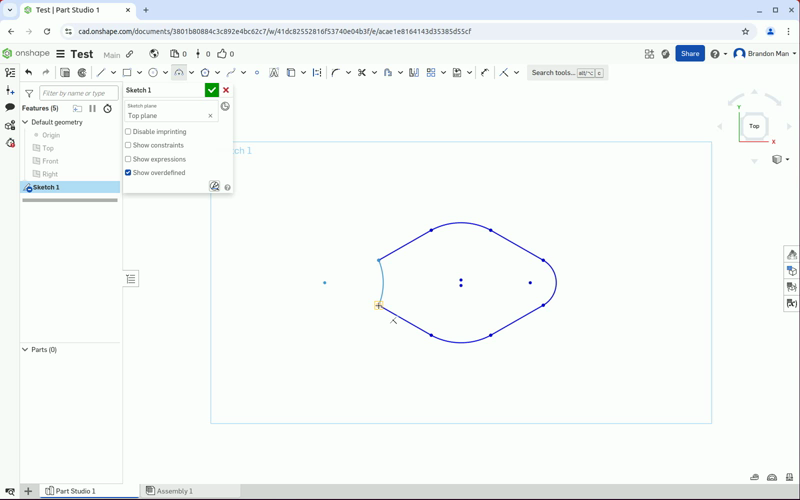
key_down(shift)
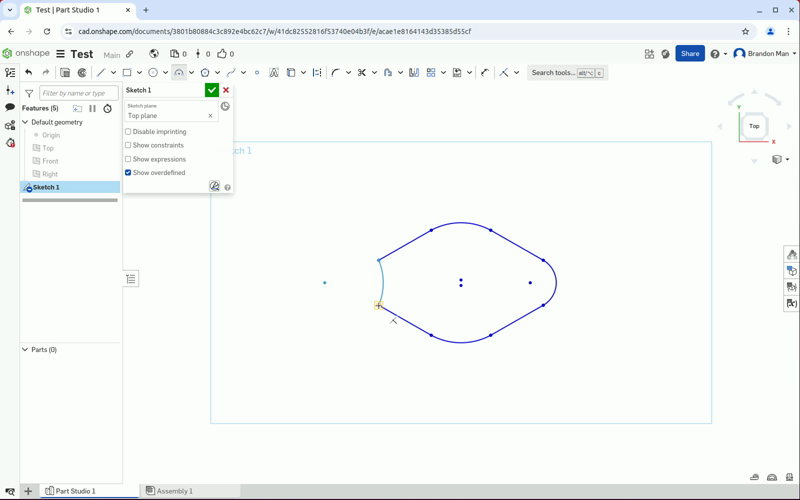
mouse_move(365, 282)
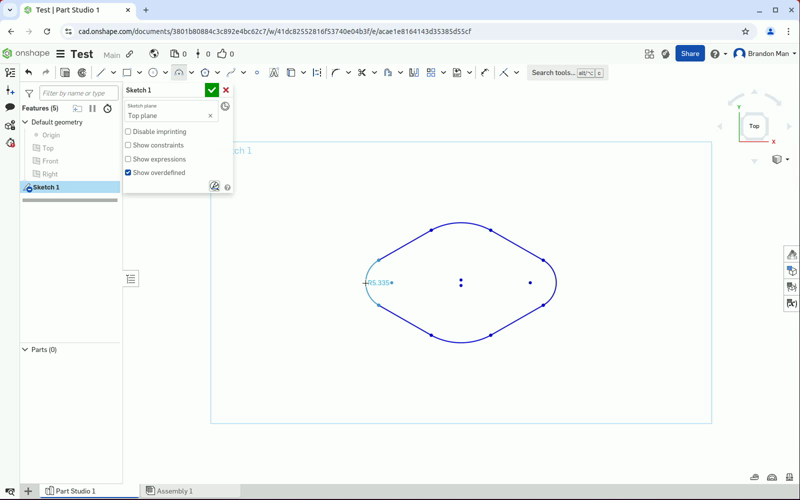
click(365, 282)
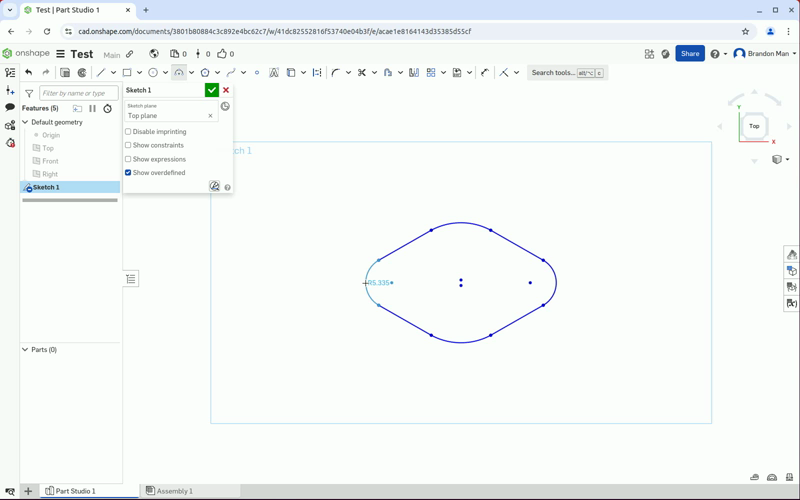
key_up(shift)
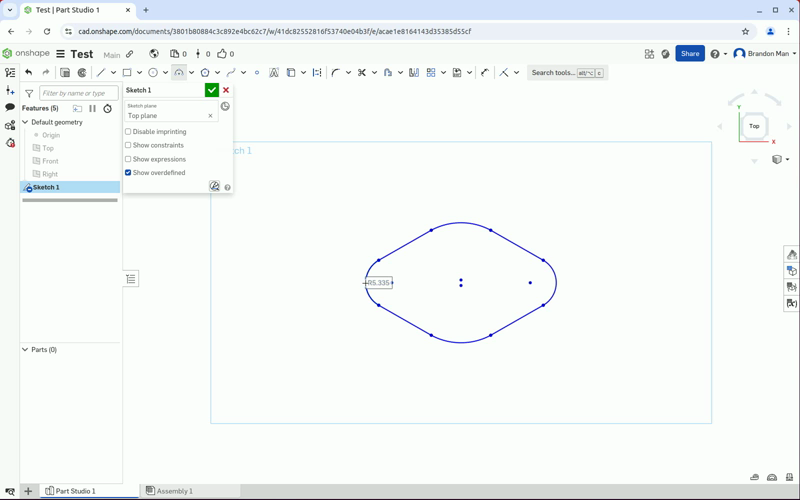
key(esc)
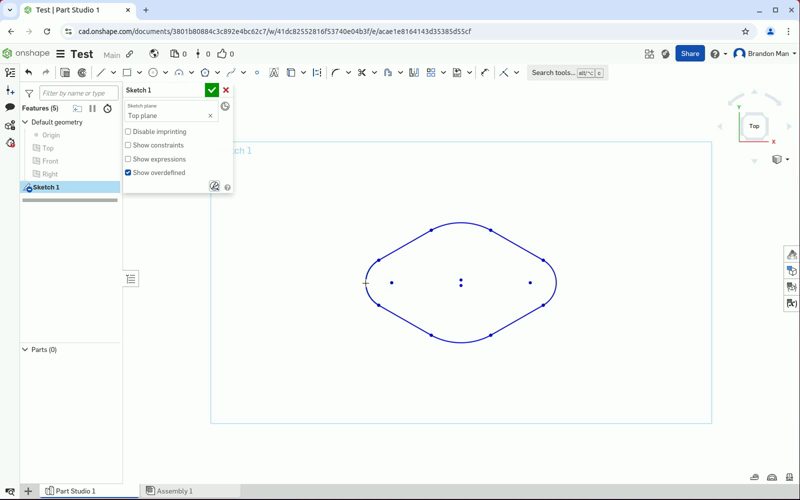
mouse_move(532, 296)
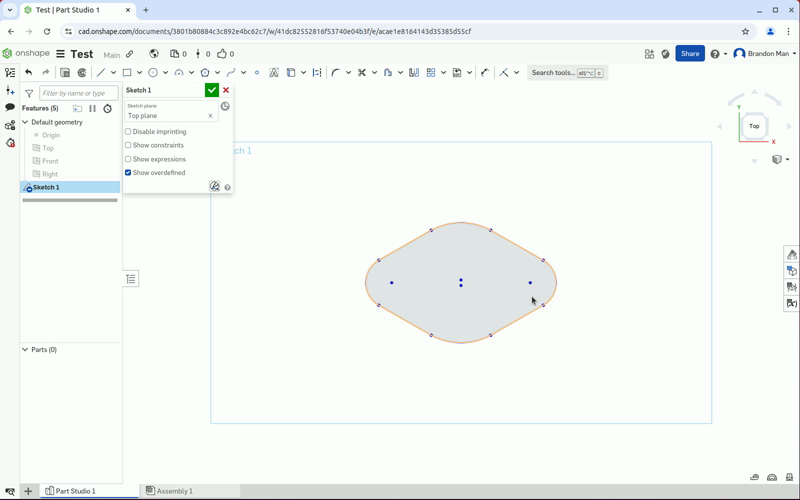
click(532, 296)
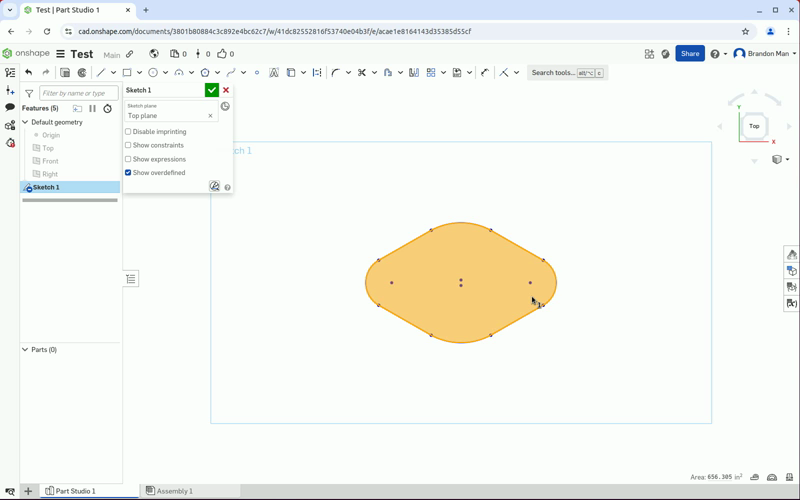
mouse_move(73, 352)
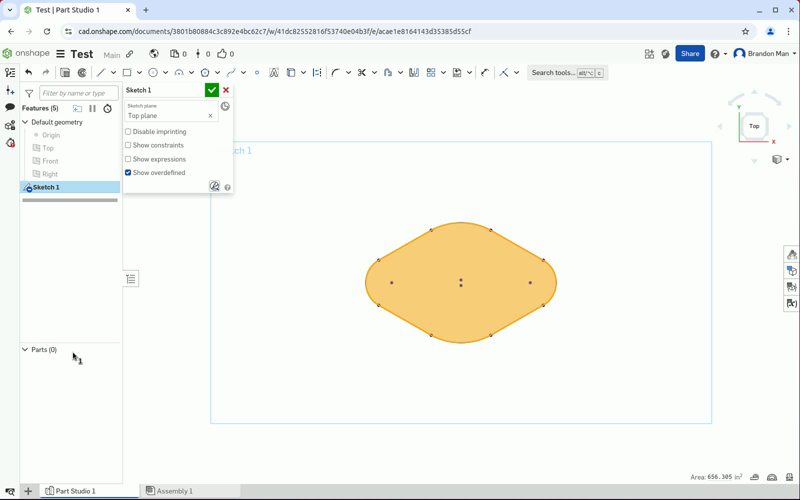
key(shift+y)
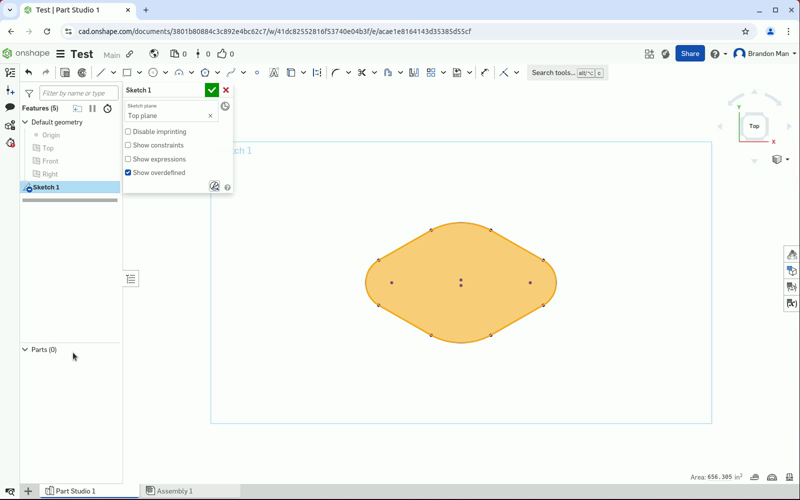
key(shift+e)
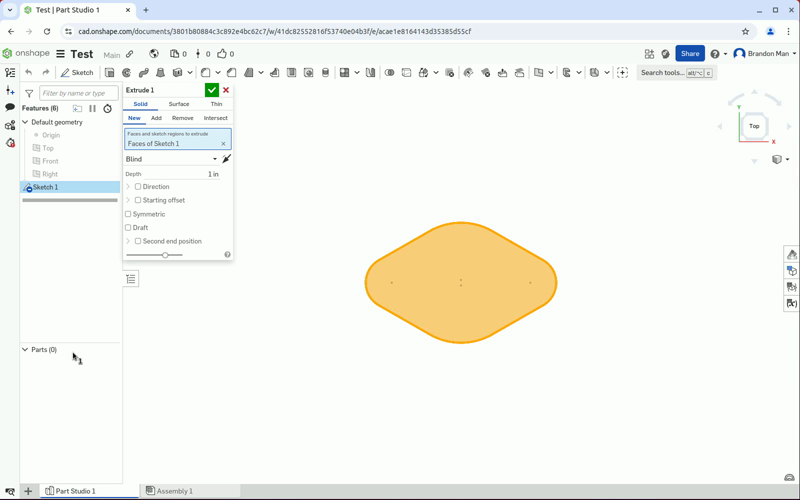
mouse_move(143, 106)
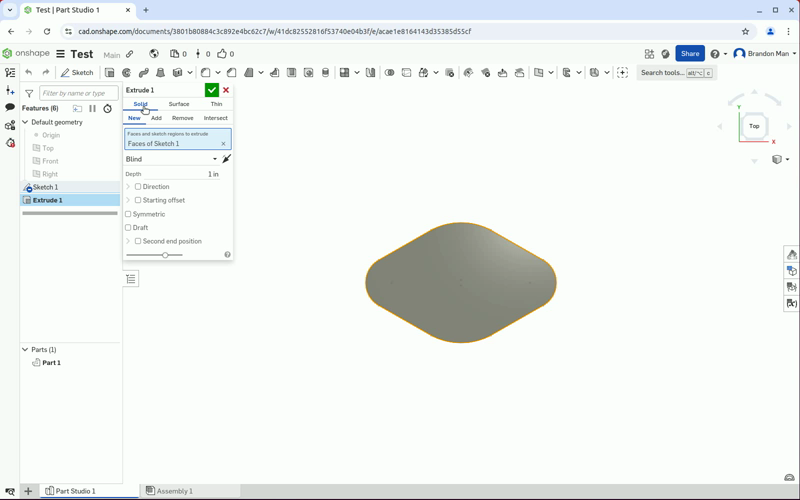
click(143, 106)
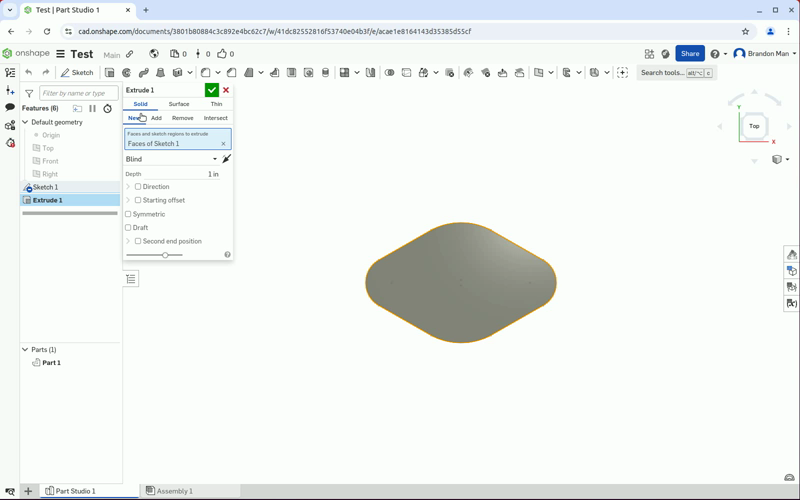
mouse_move(137, 120)
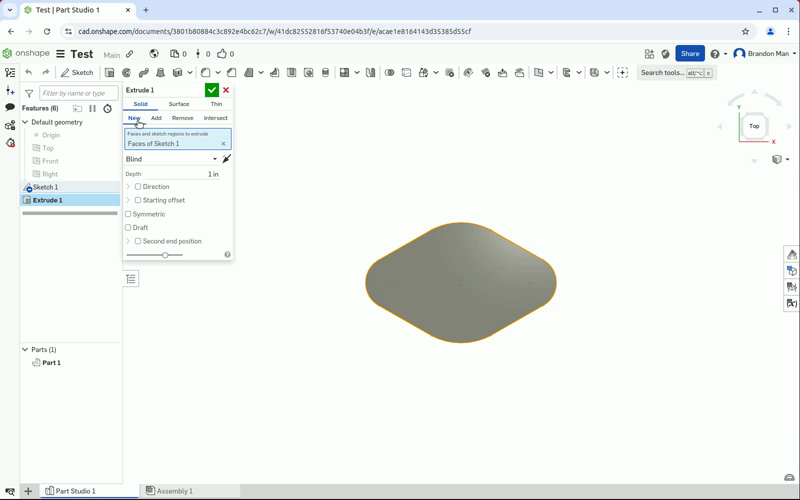
click(137, 120)
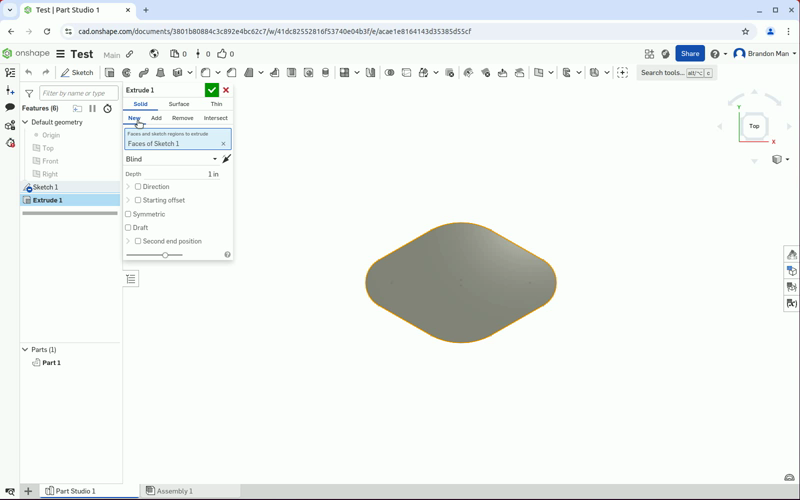
key(tab, 4)
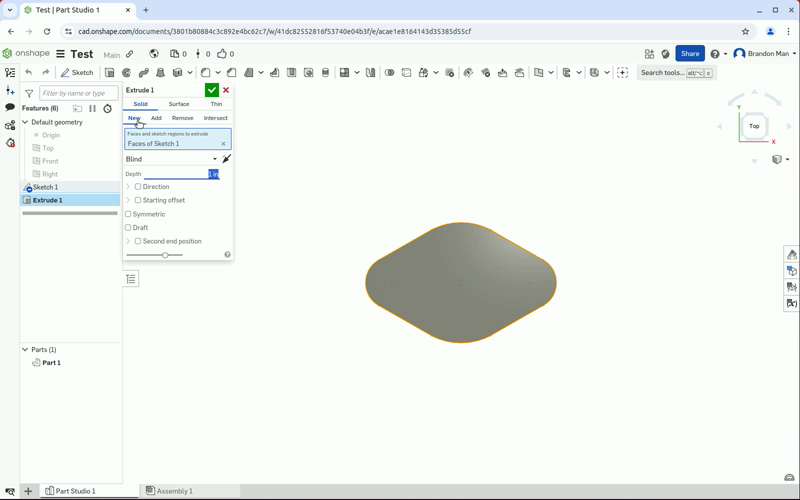
text(8.906)
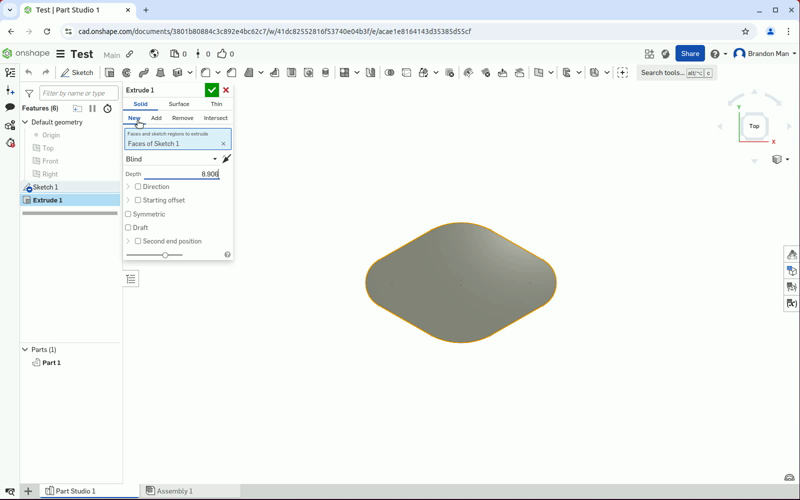
key(enter)
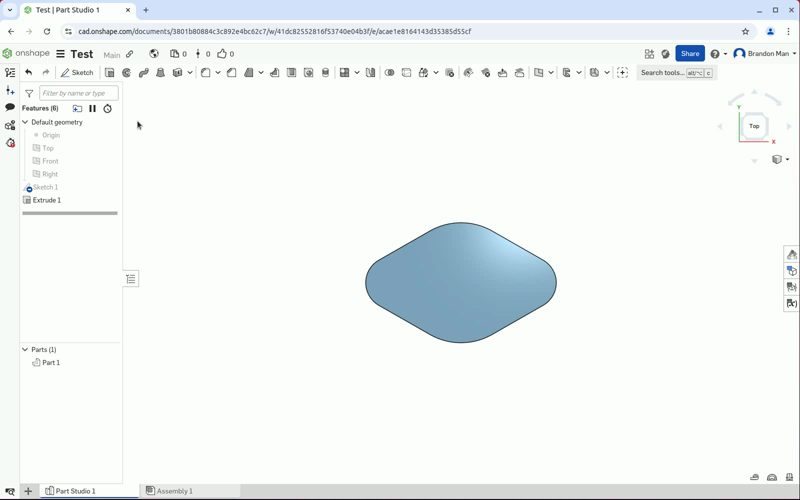
key(shift+h)
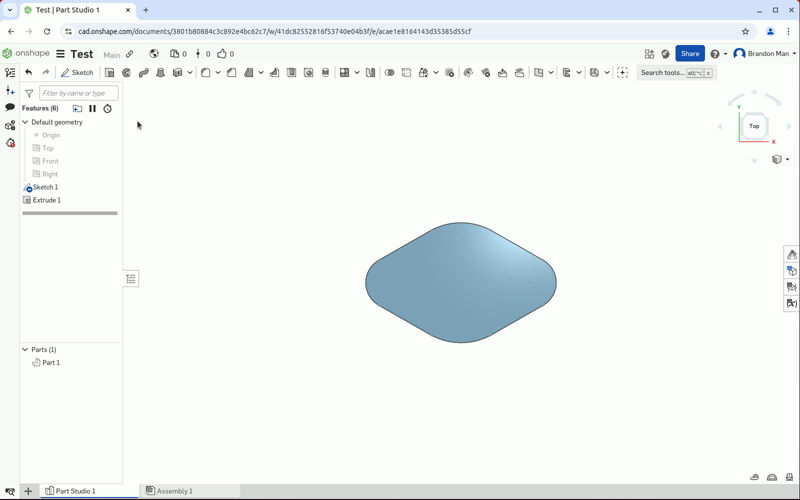
key(shift+h)
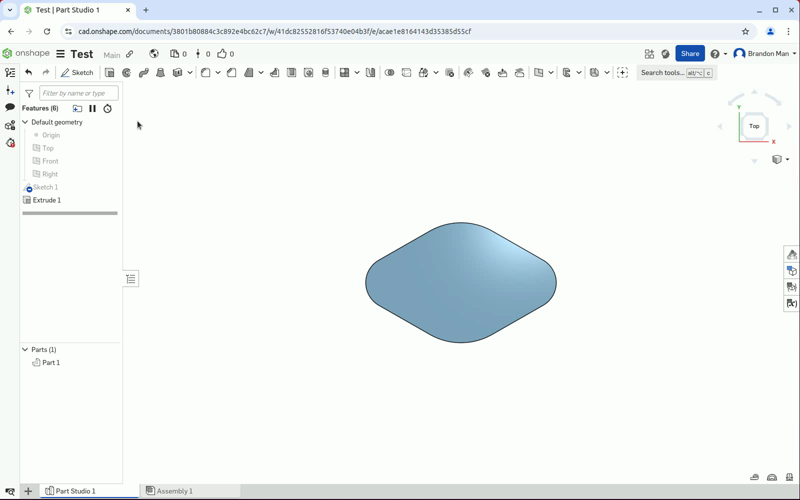
mouse_move(73, 189)
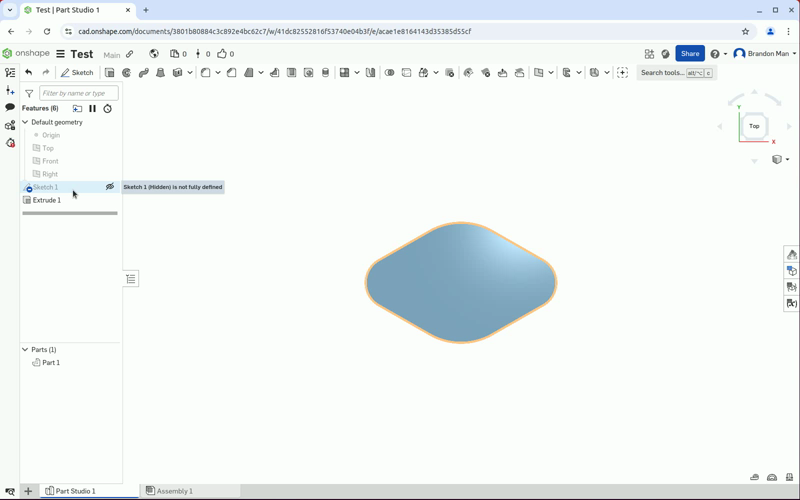
click(73, 189)
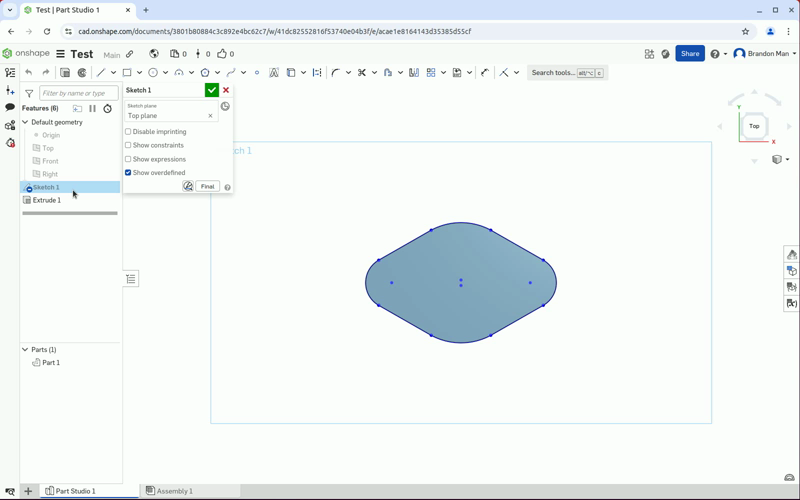
mouse_move(229, 92)
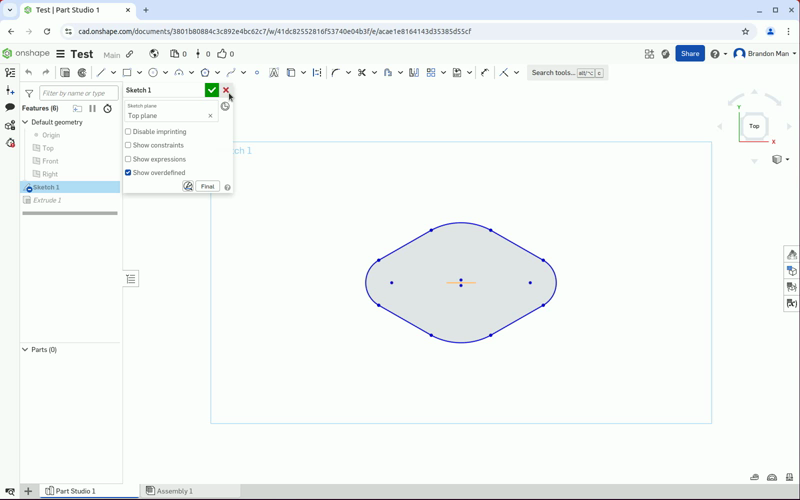
click(229, 92)
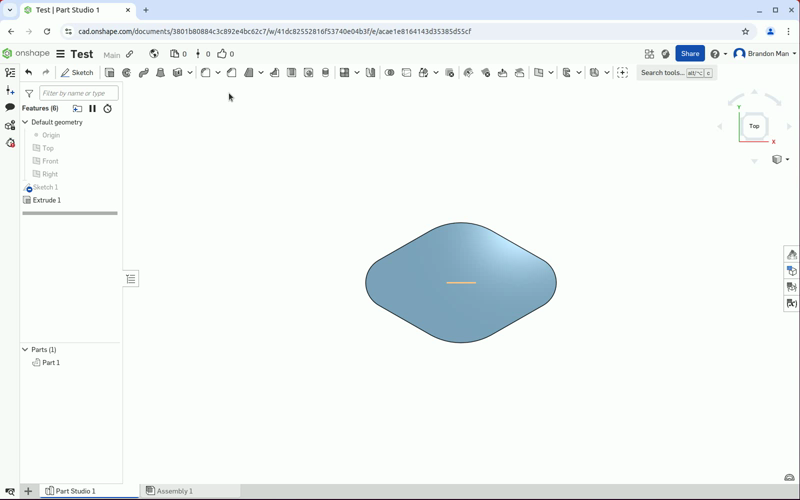
mouse_move(541, 75)
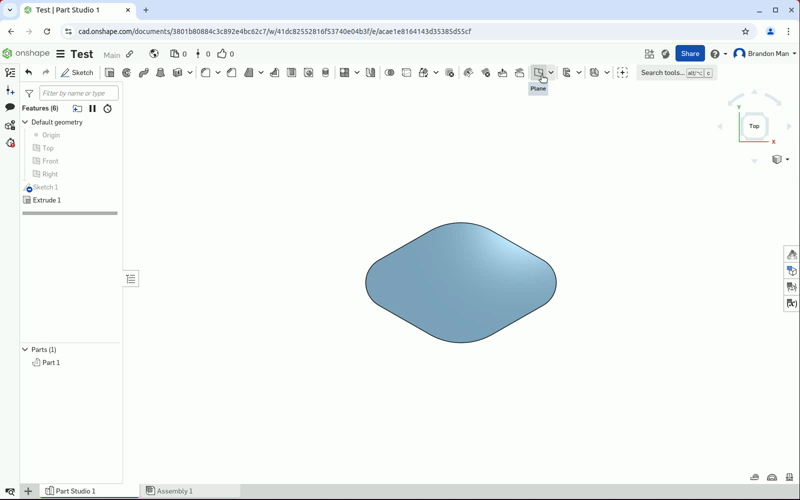
click(541, 75)
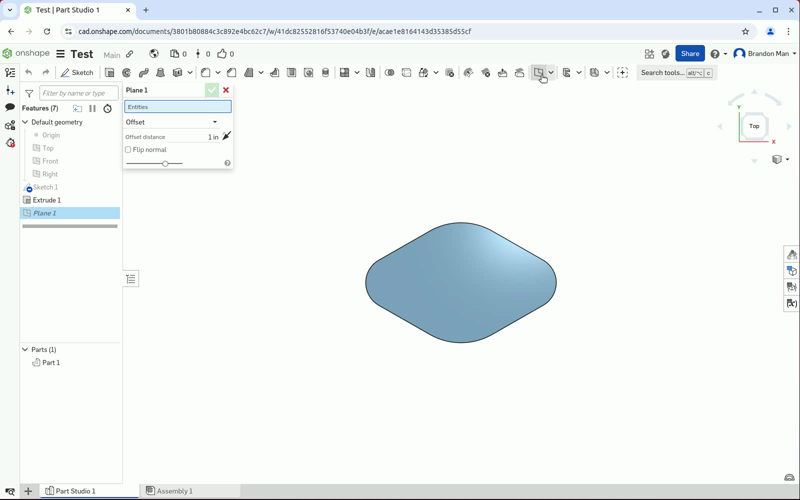
mouse_move(73, 150)
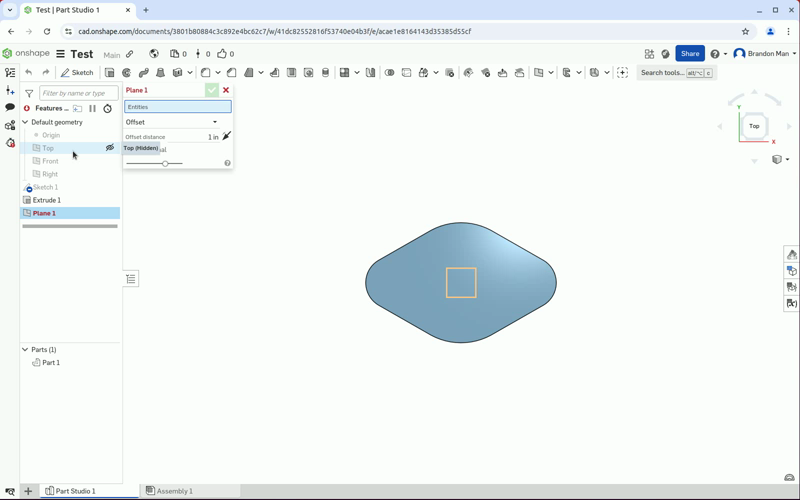
click(73, 150)
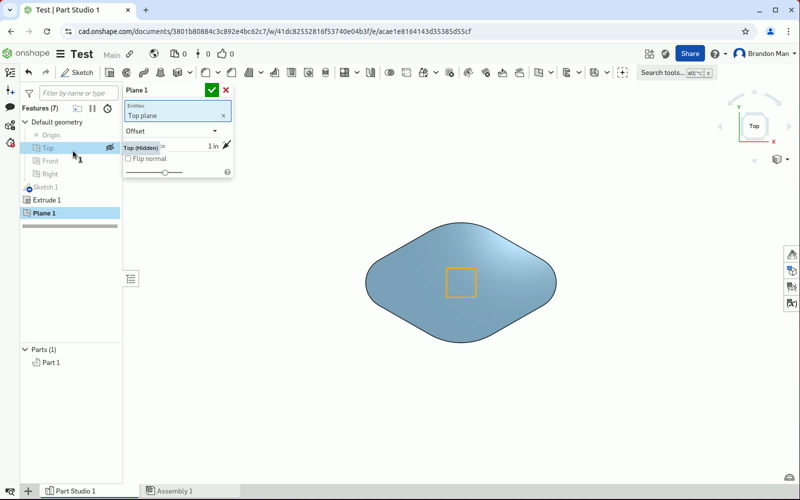
key(tab, 2)
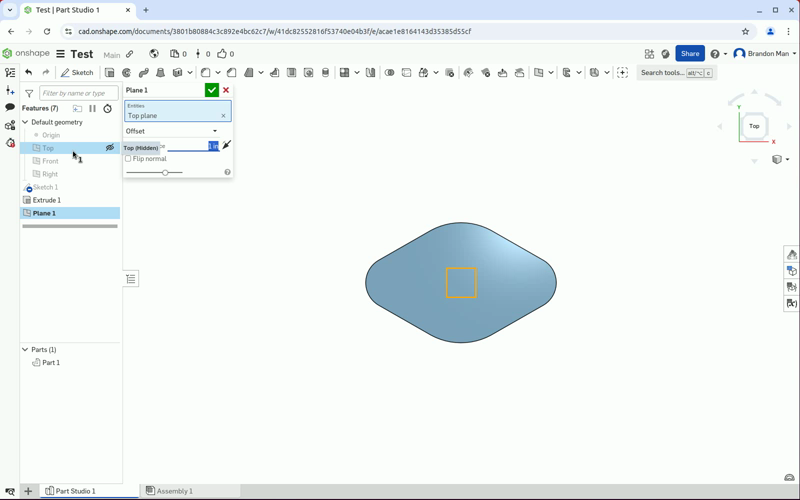
text(8.904)
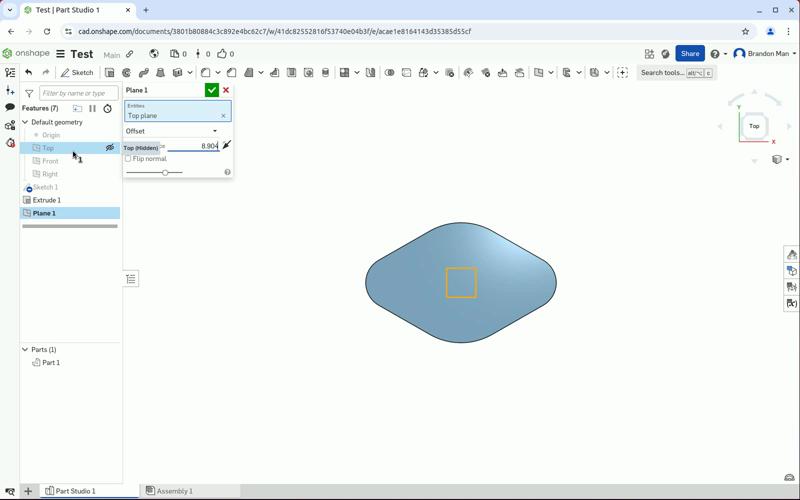
key(enter, 2)
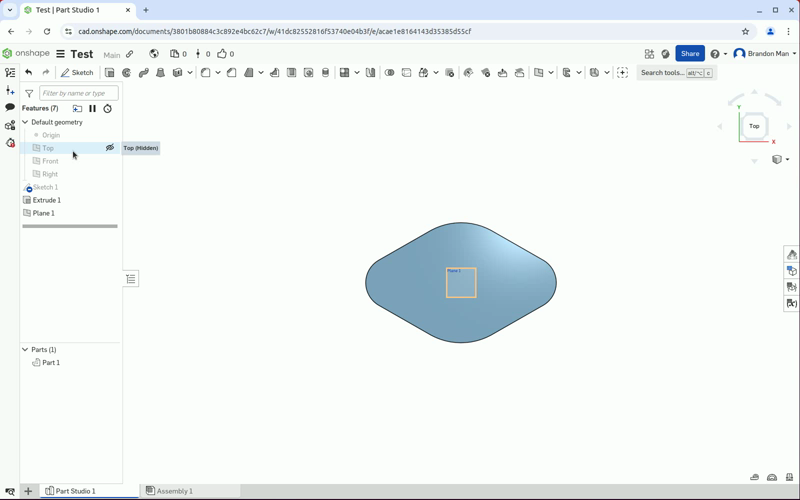
key(shift+s)
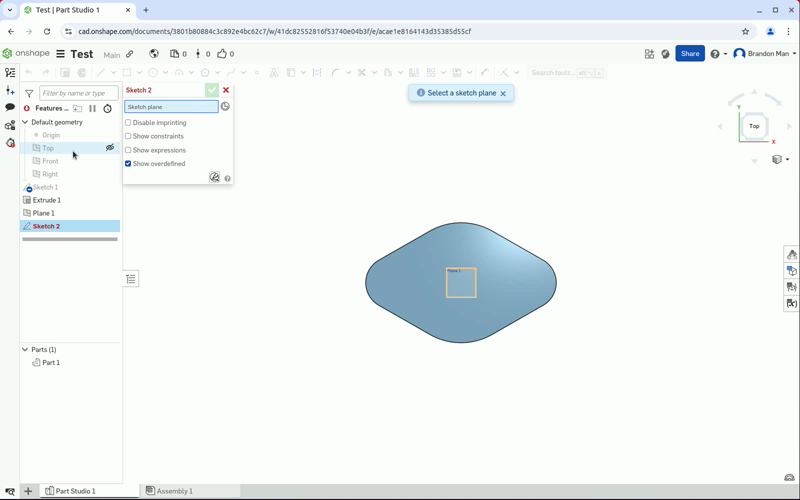
mouse_move(73, 215)
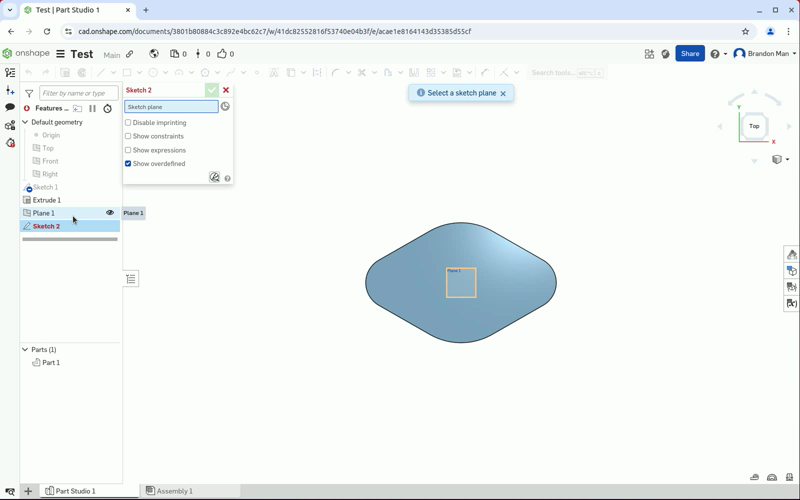
click(73, 215)
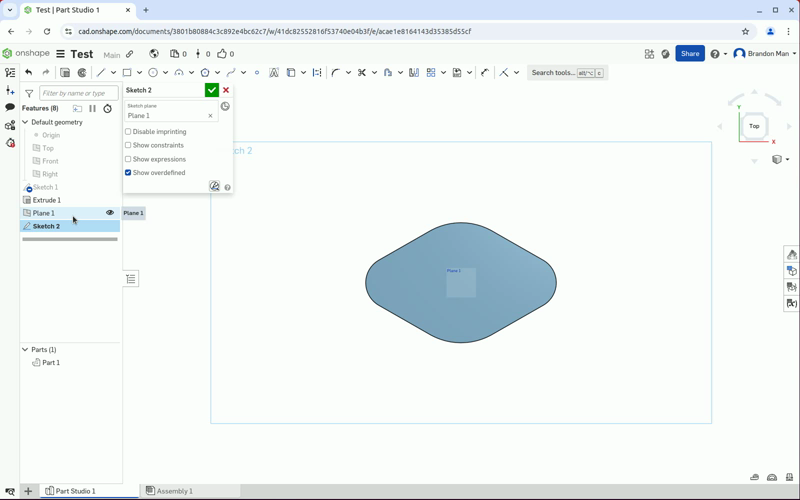
mouse_move(73, 352)
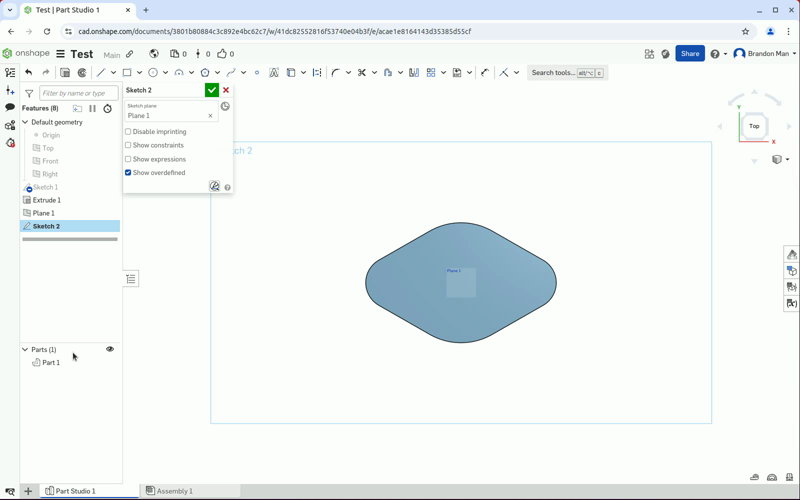
key(y)
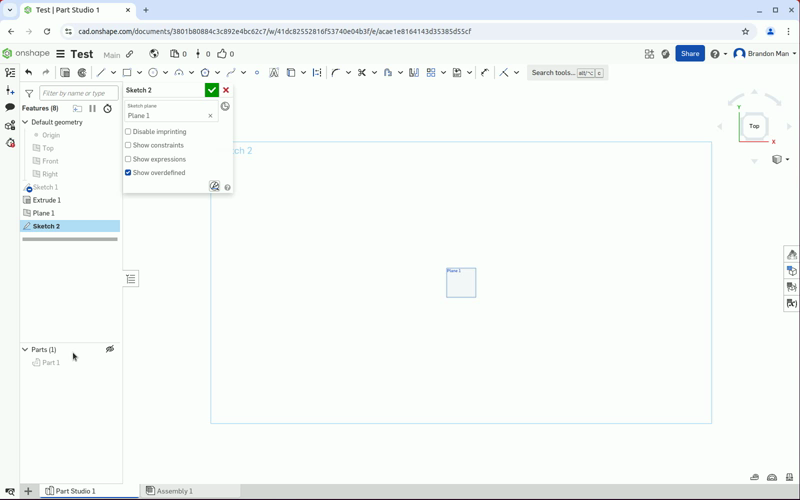
key(c)
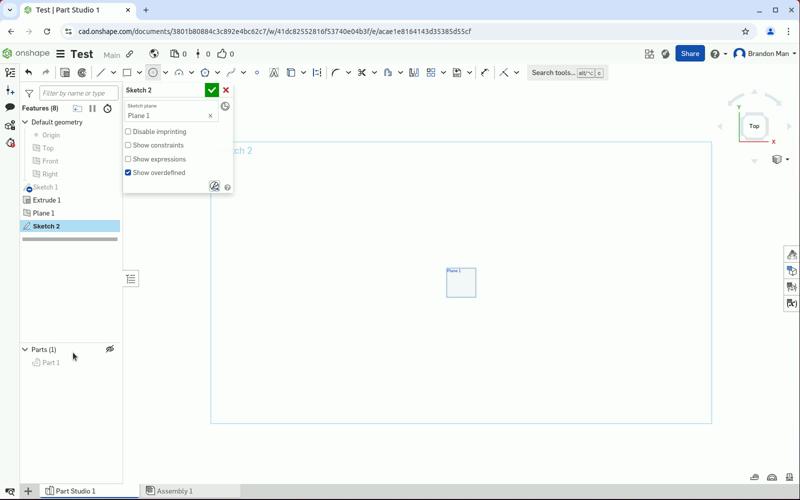
key_down(shift)
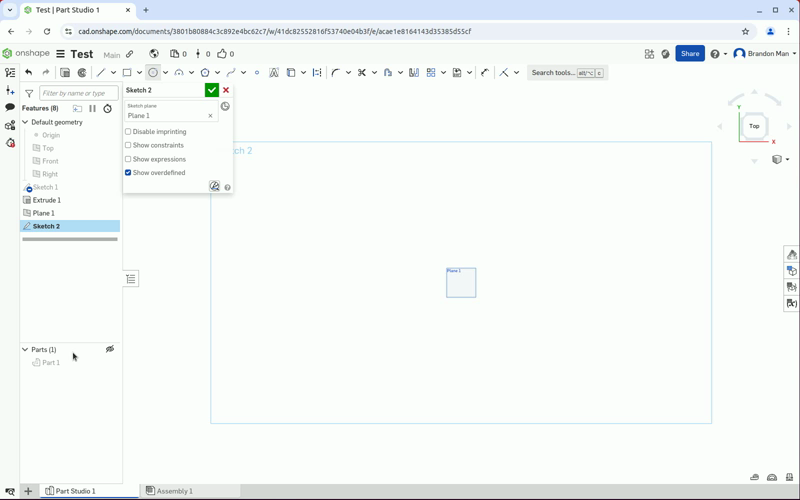
mouse_move(392, 282)
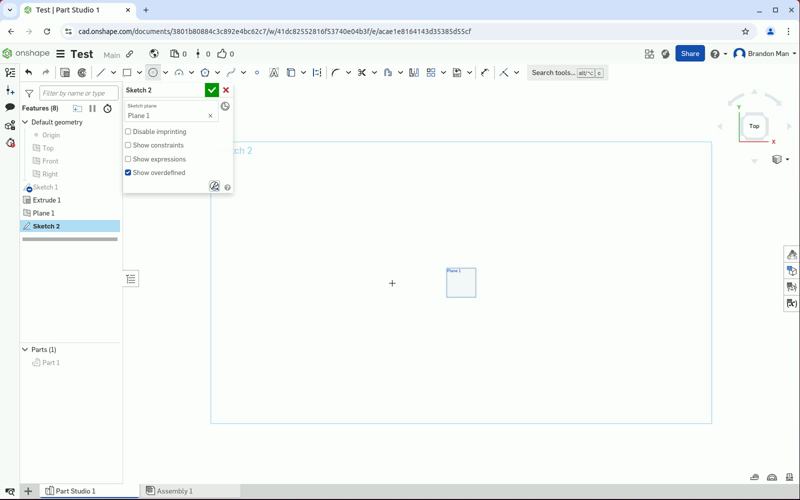
click(392, 282)
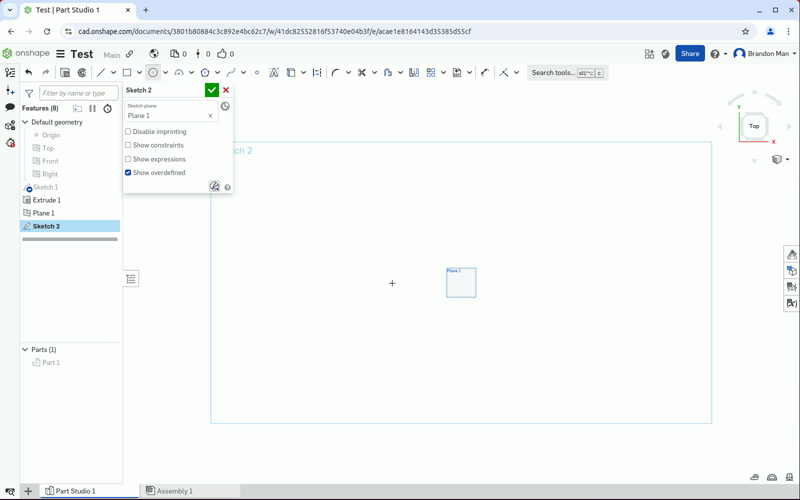
key_up(shift)
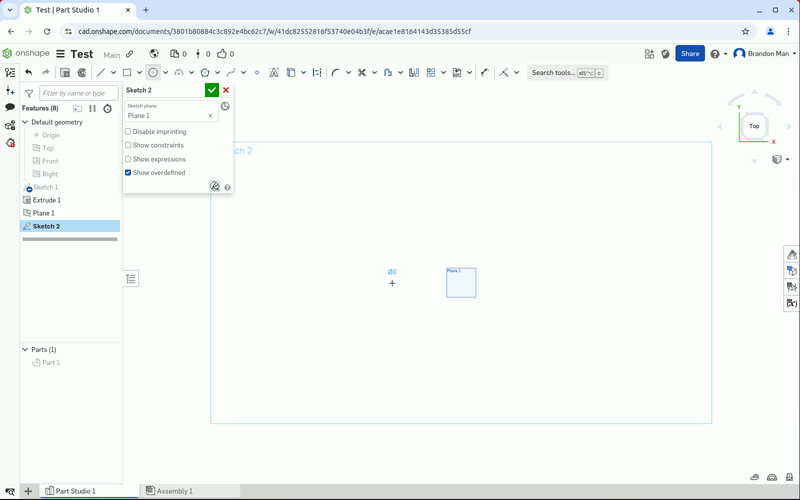
mouse_move(405, 282)
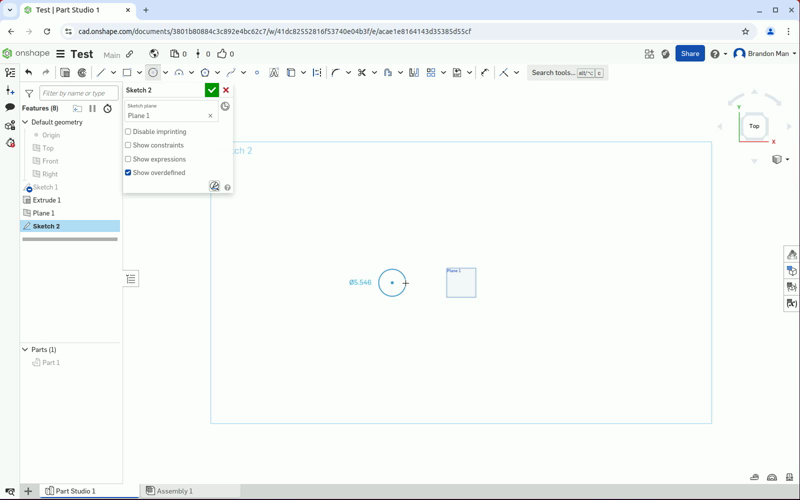
click(405, 282)
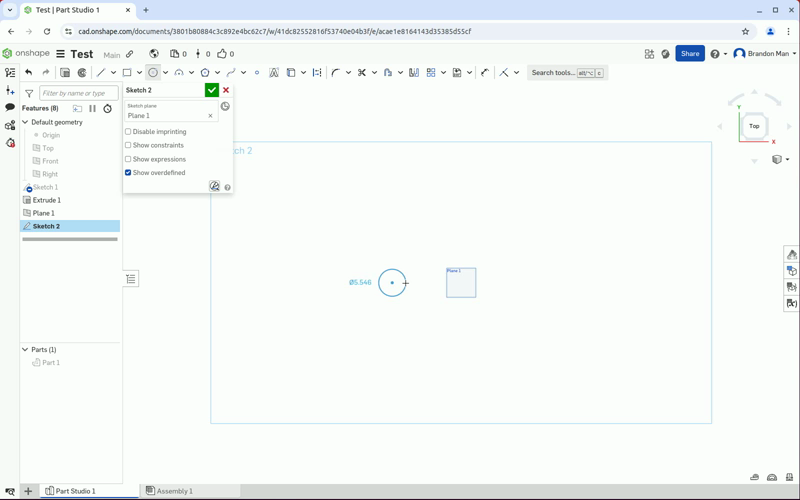
key(esc)
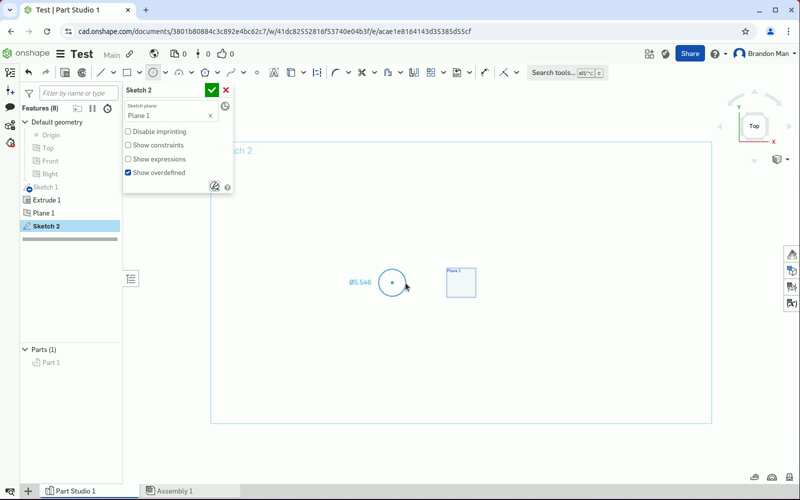
mouse_move(392, 294)
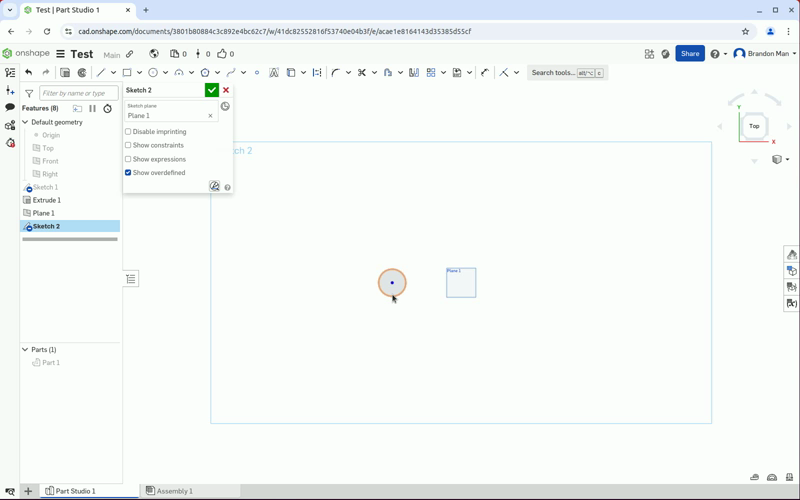
scroll(6)
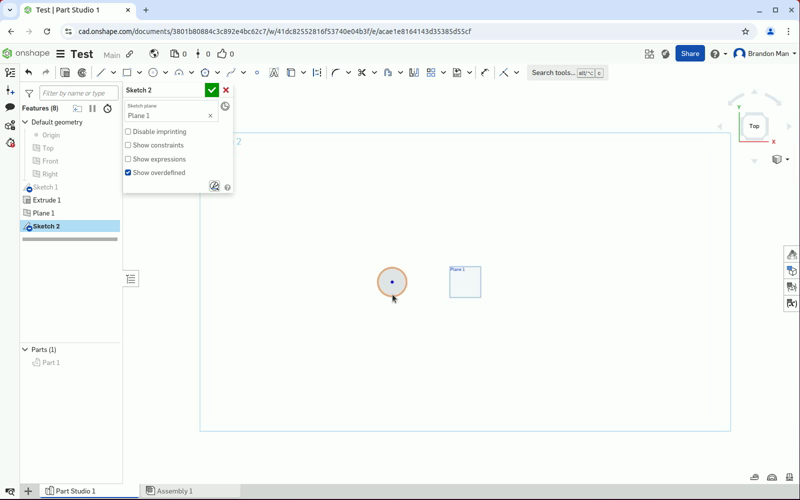
scroll(6)
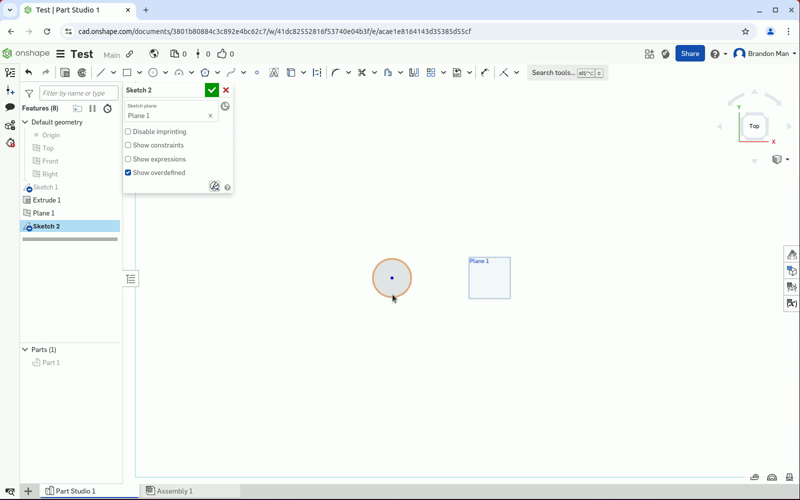
scroll(6)
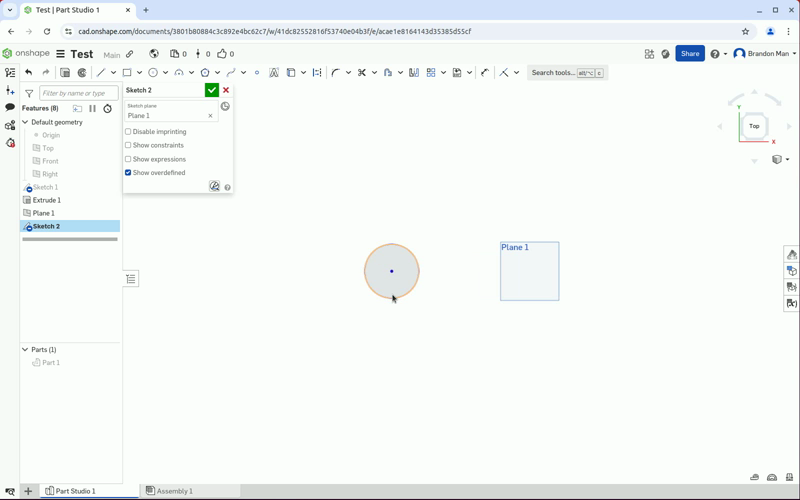
scroll(6)
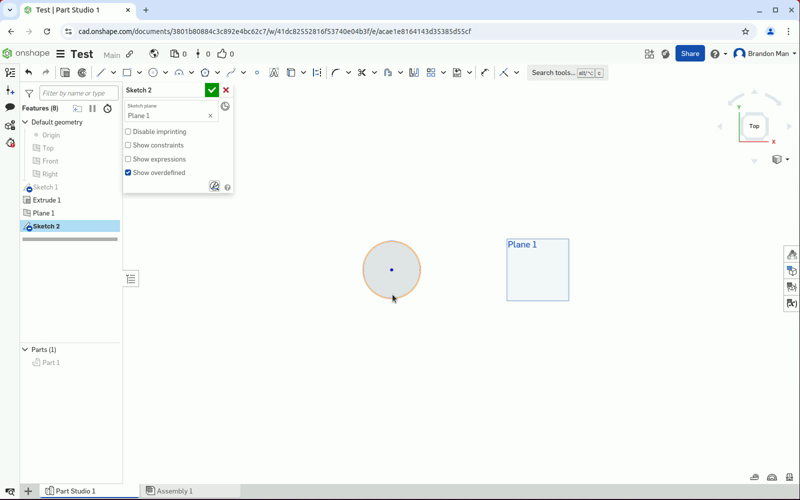
scroll(6)
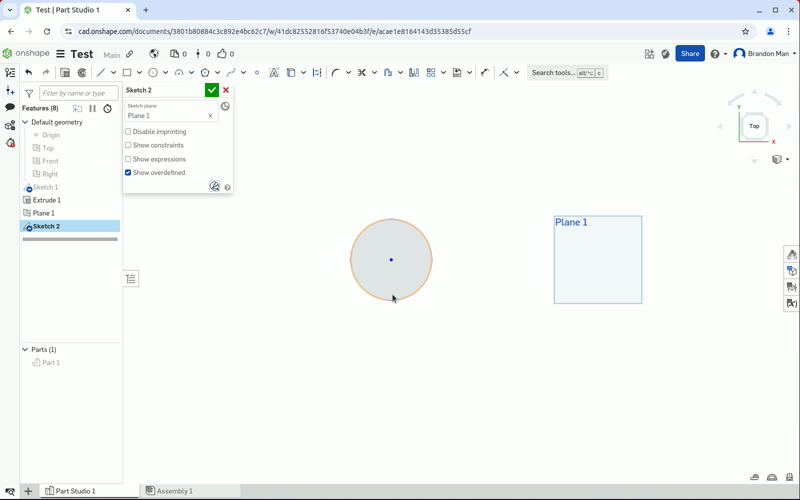
scroll(6)
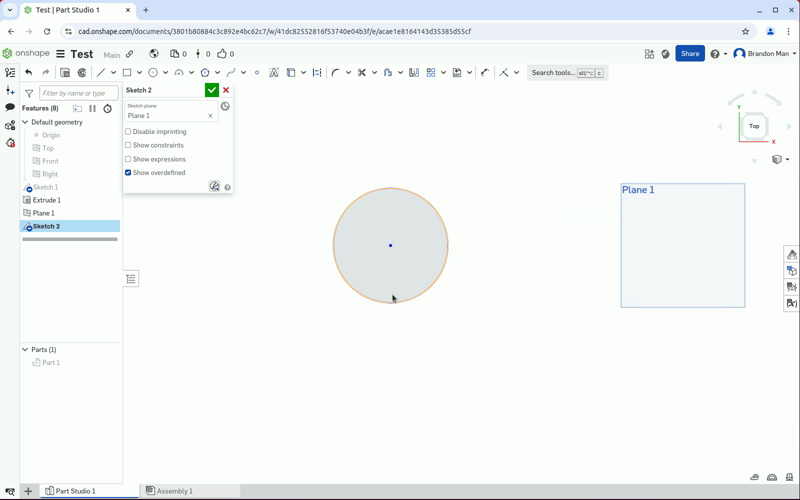
scroll(6)
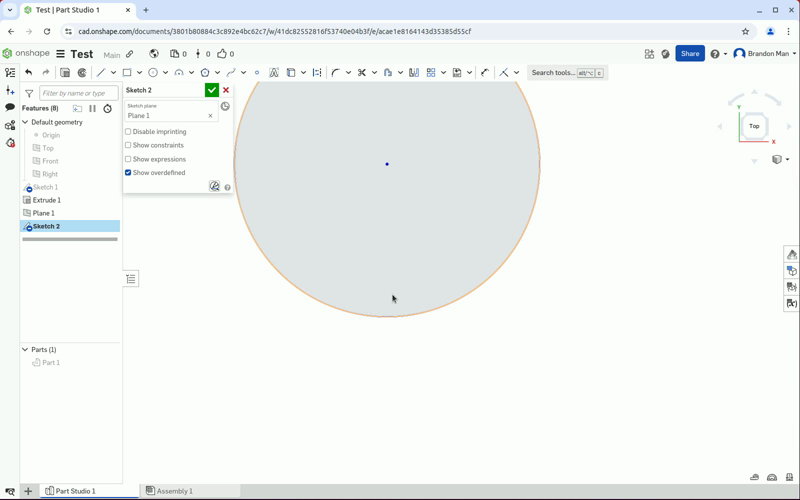
click(392, 294)
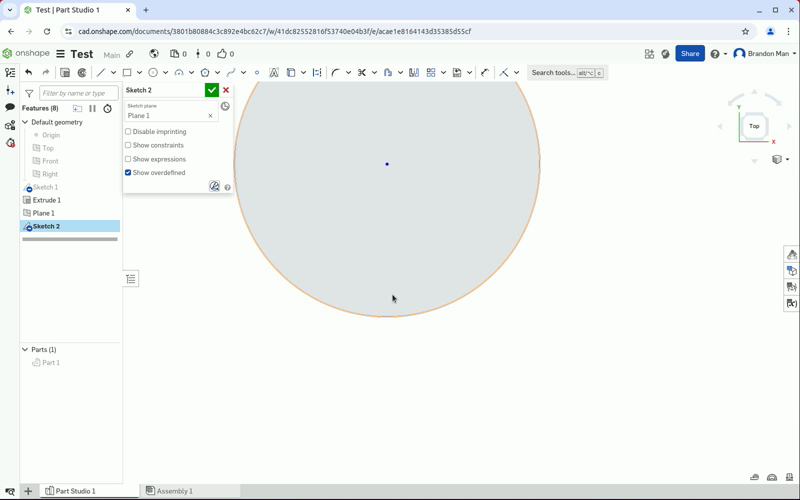
scroll(-6)
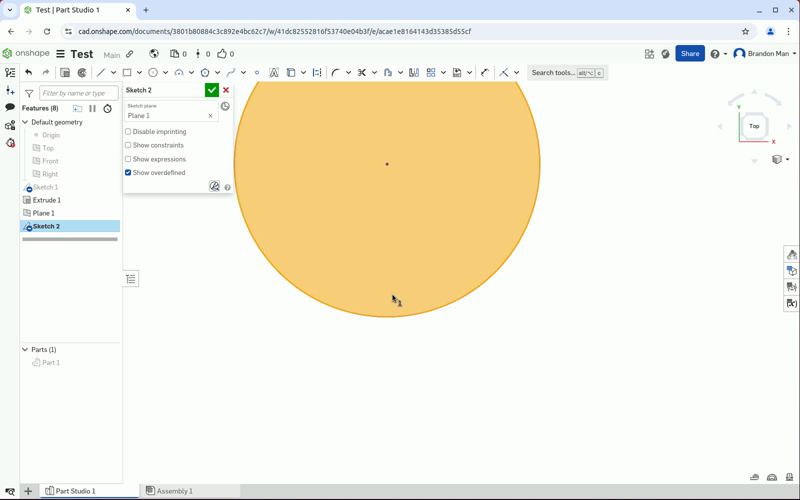
scroll(-6)
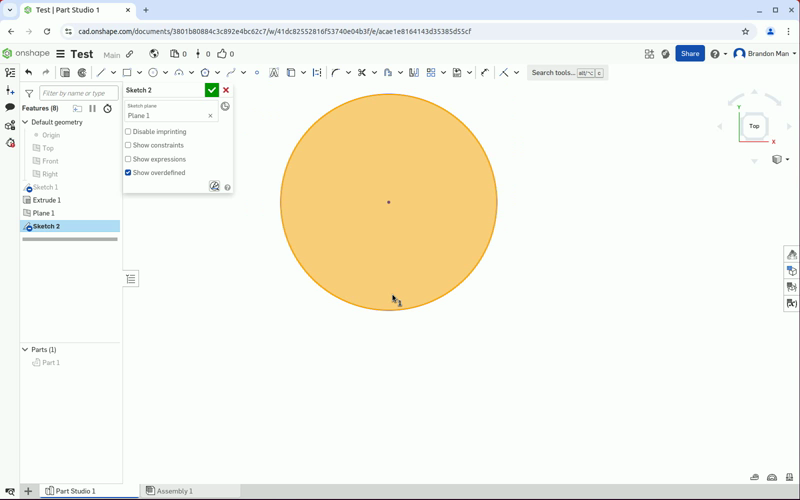
scroll(-6)
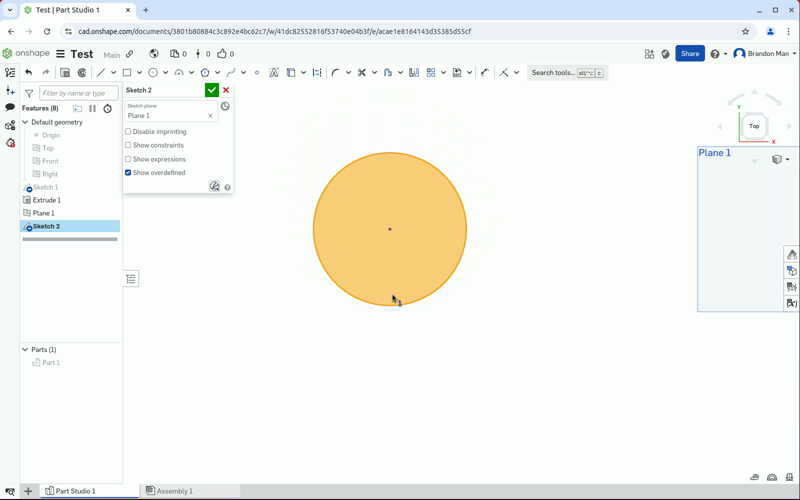
scroll(-6)
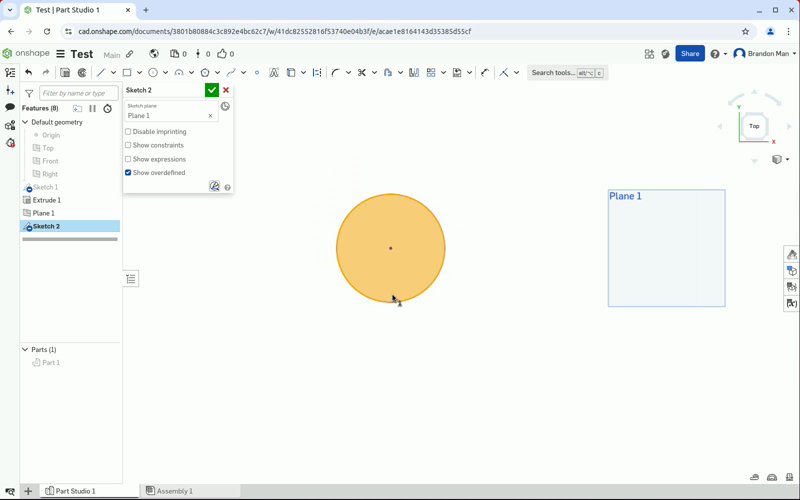
scroll(-6)
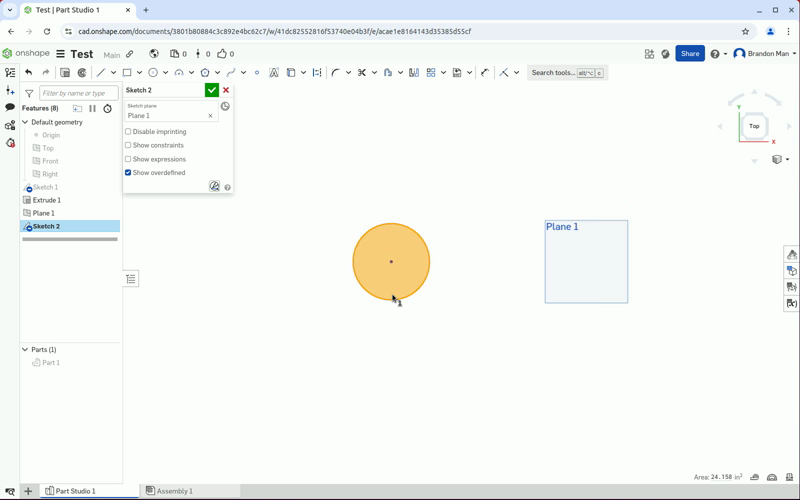
scroll(-6)
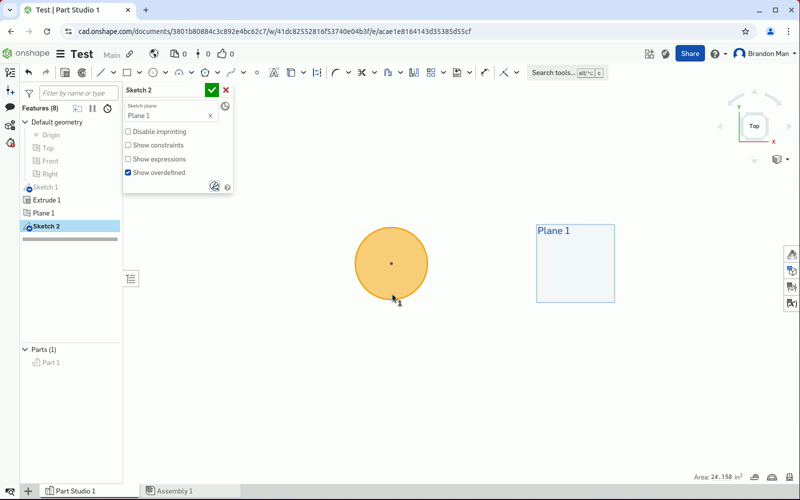
scroll(-6)
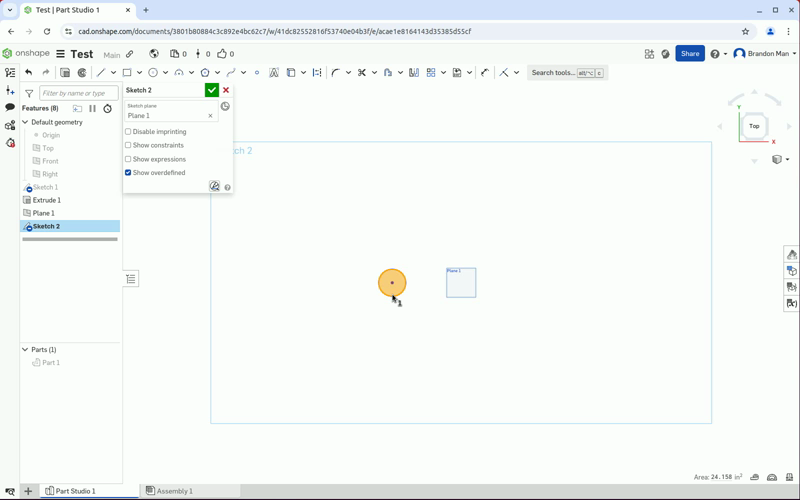
mouse_move(73, 352)
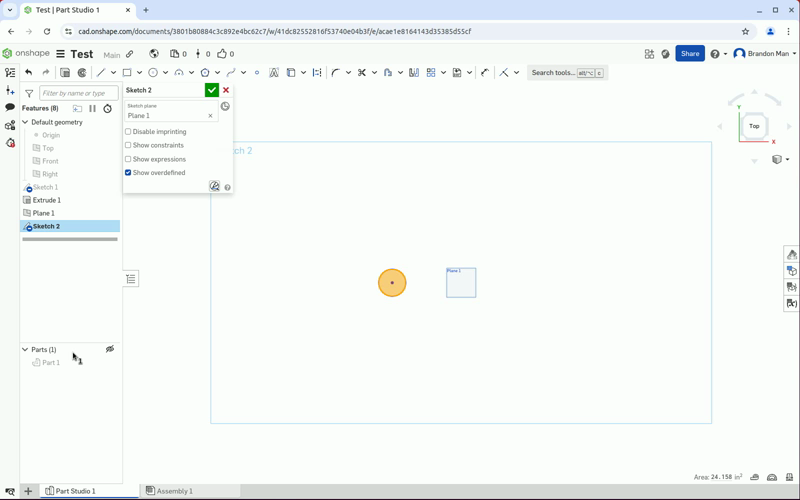
key(shift+y)
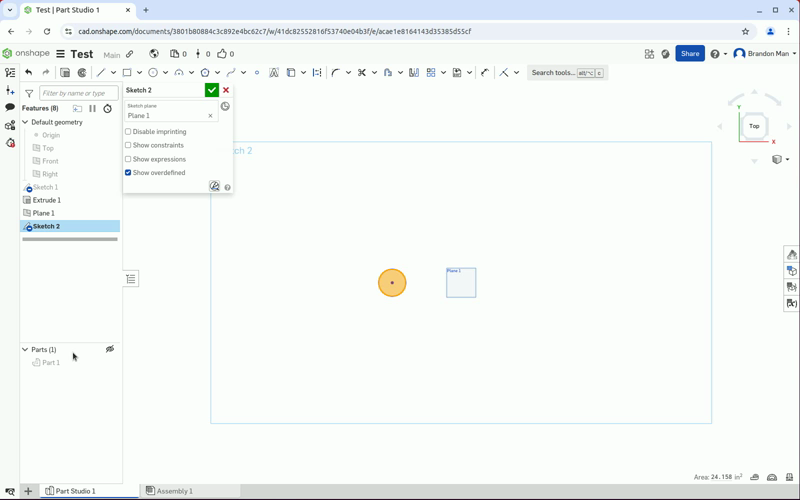
key(shift+e)
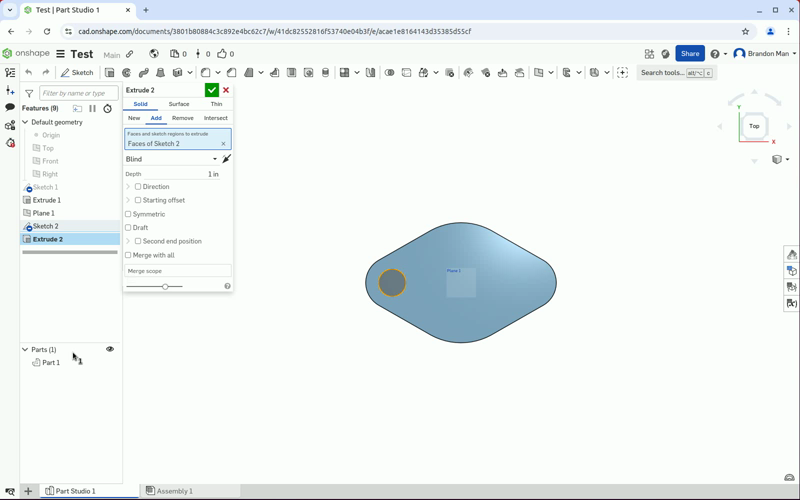
mouse_move(143, 106)
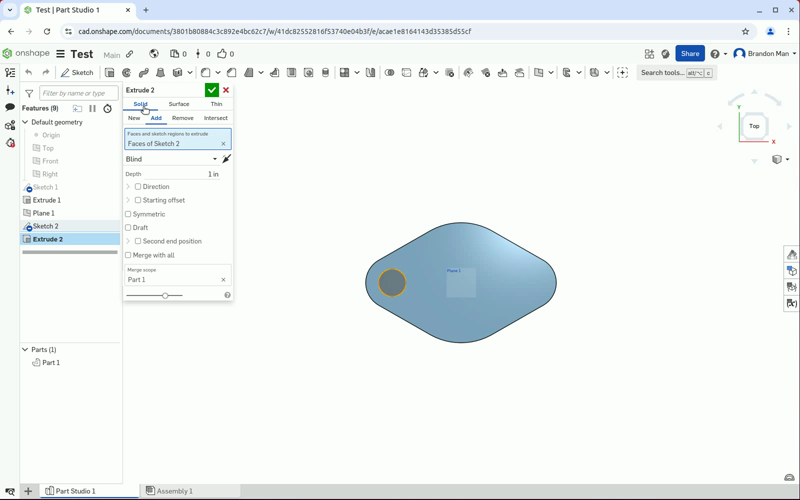
click(143, 106)
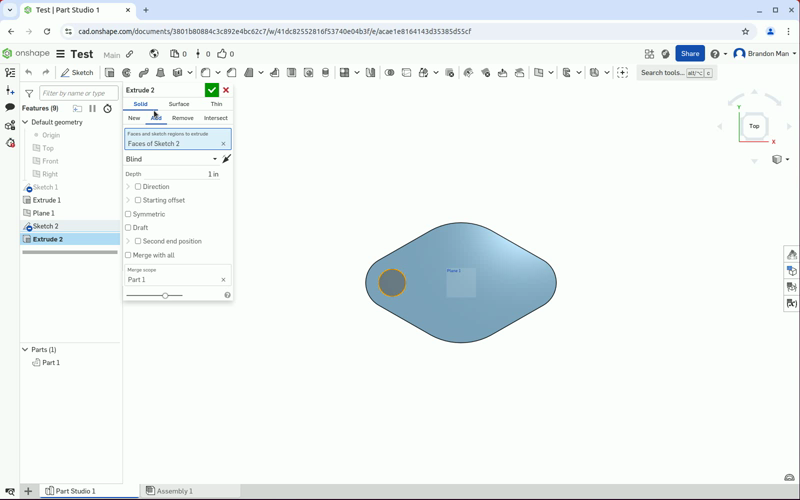
mouse_move(186, 120)
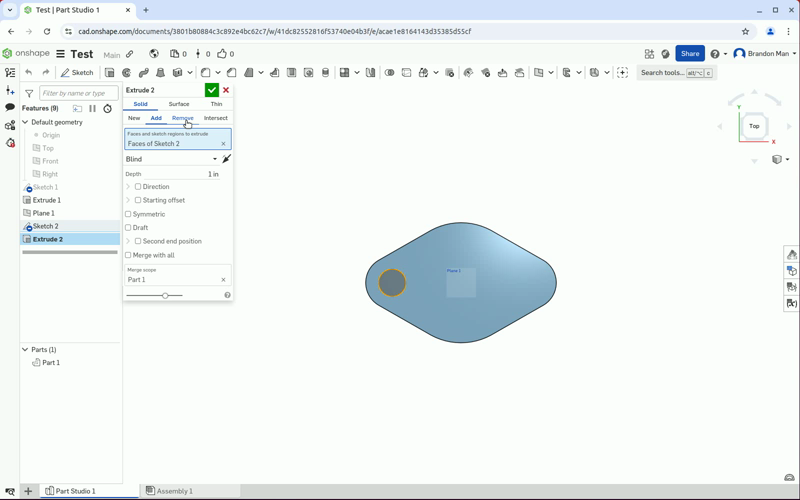
click(186, 120)
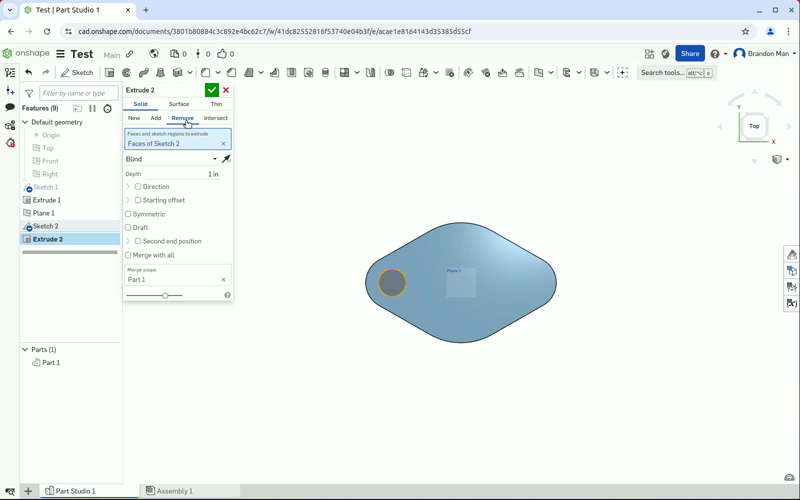
key(tab, 4)
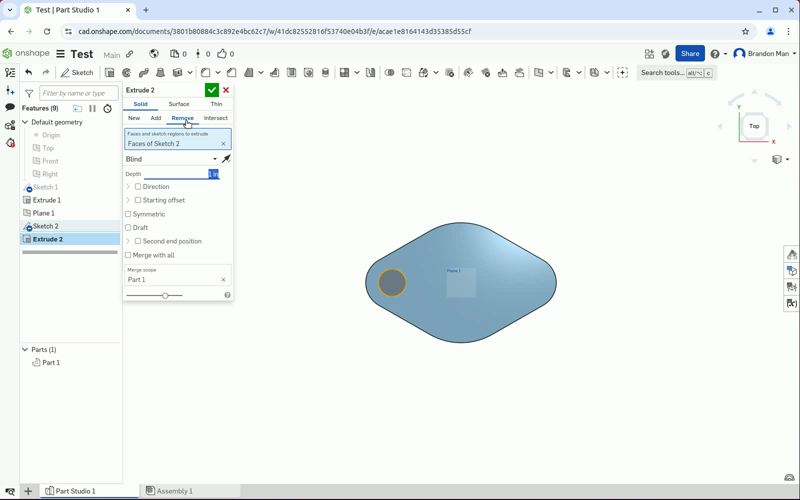
text(8.906)
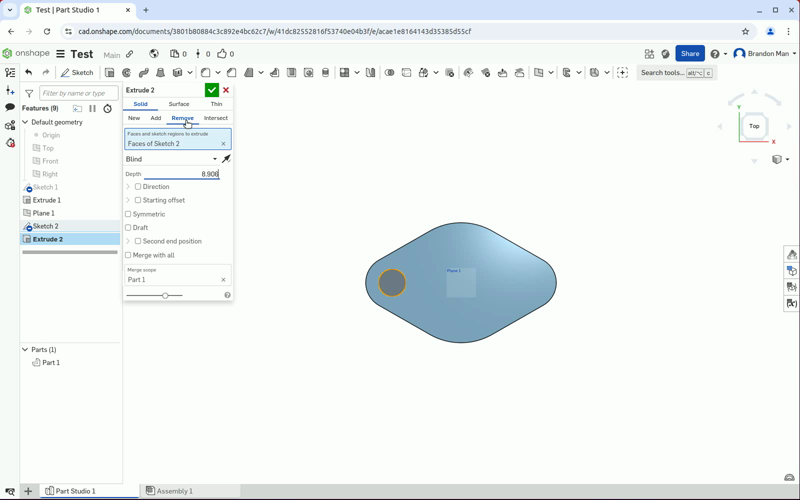
key(tab, 6)
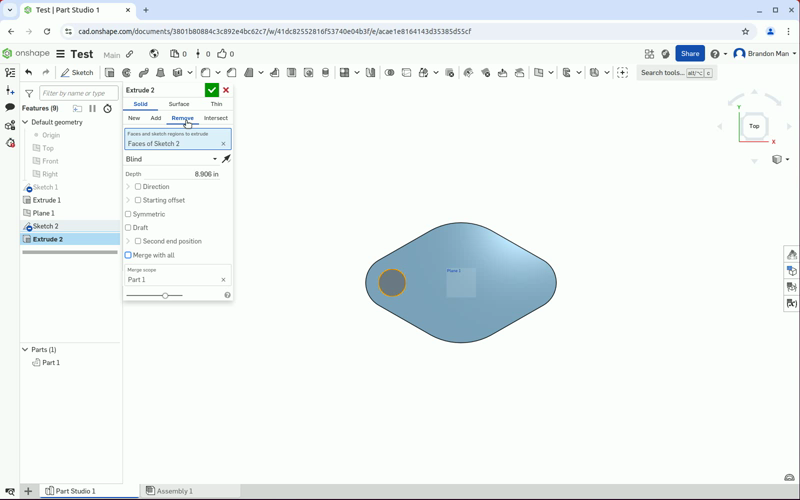
key(space)
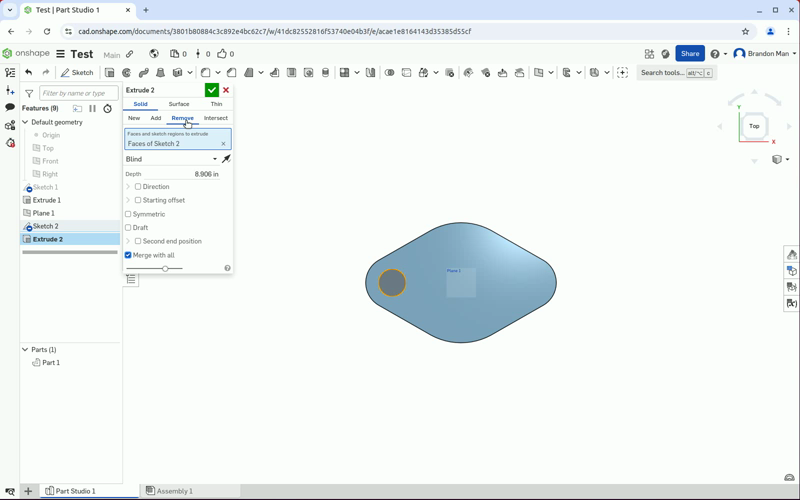
key(enter)
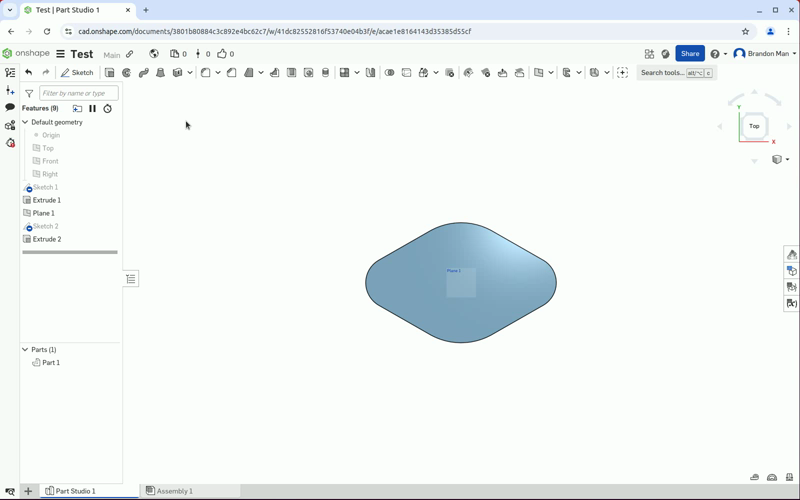
key(shift+h)
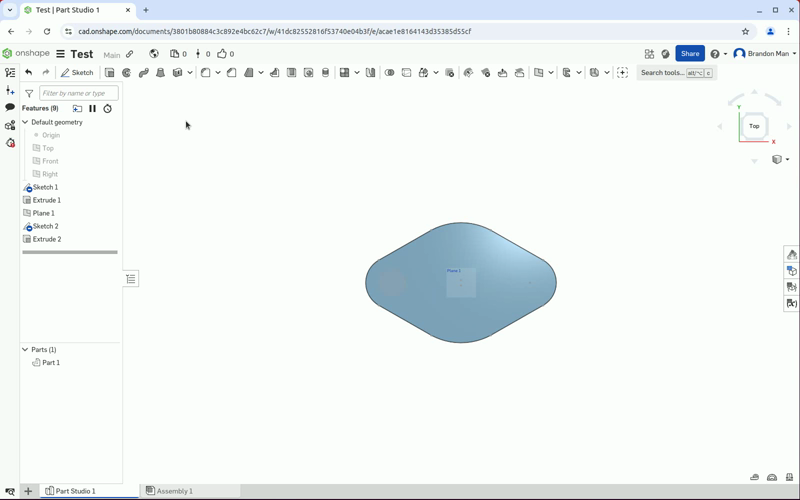
key(shift+h)
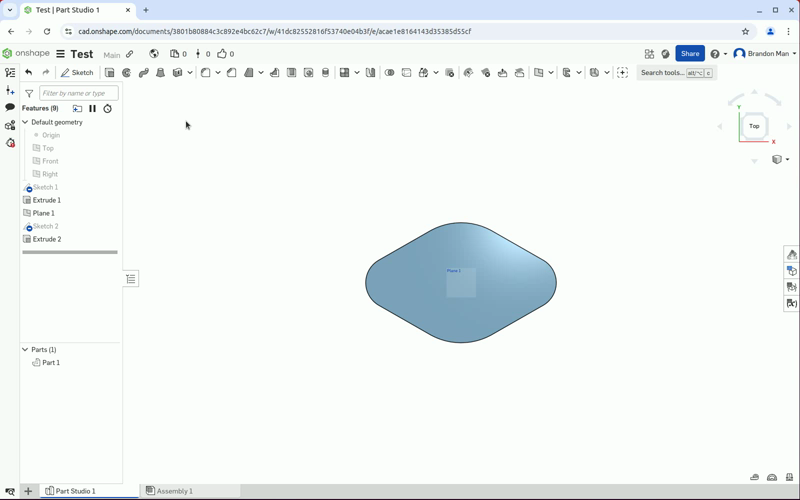
mouse_move(73, 189)
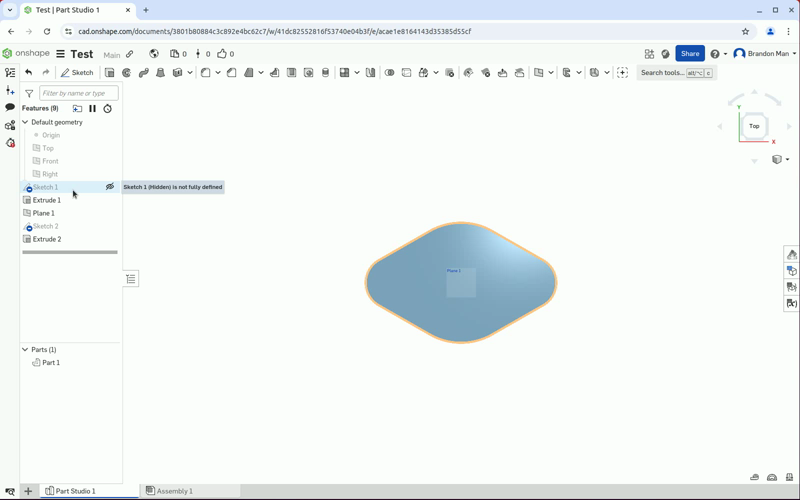
click(73, 189)
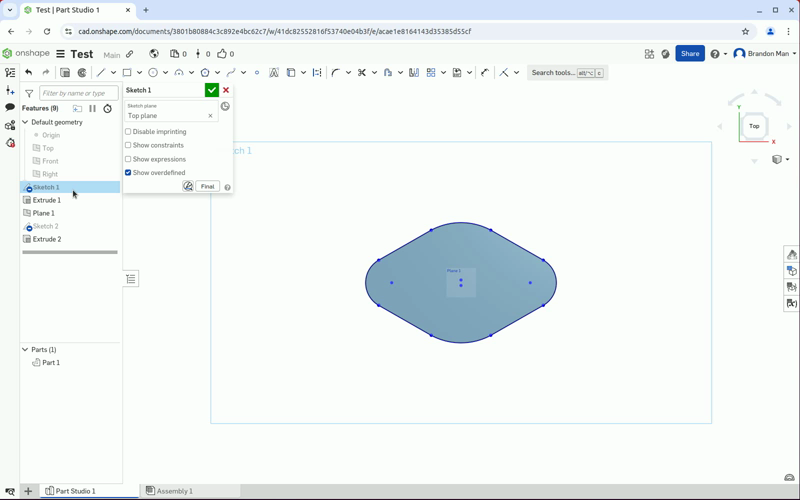
mouse_move(229, 92)
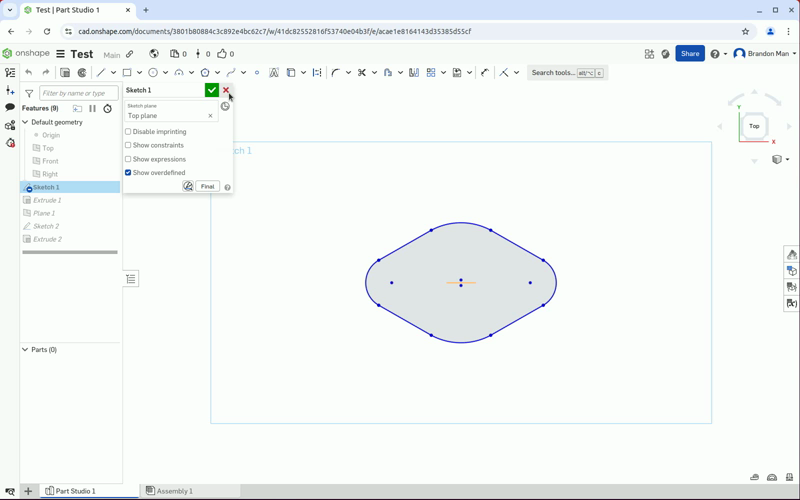
click(229, 92)
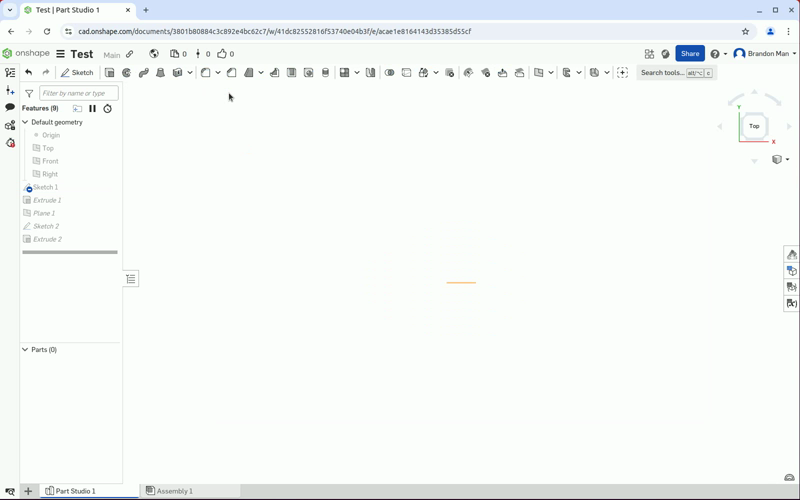
key(shift+s)
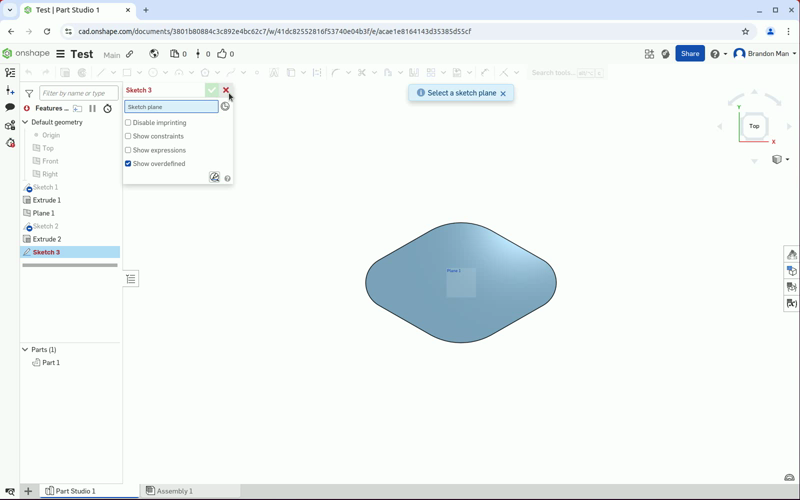
mouse_move(73, 215)
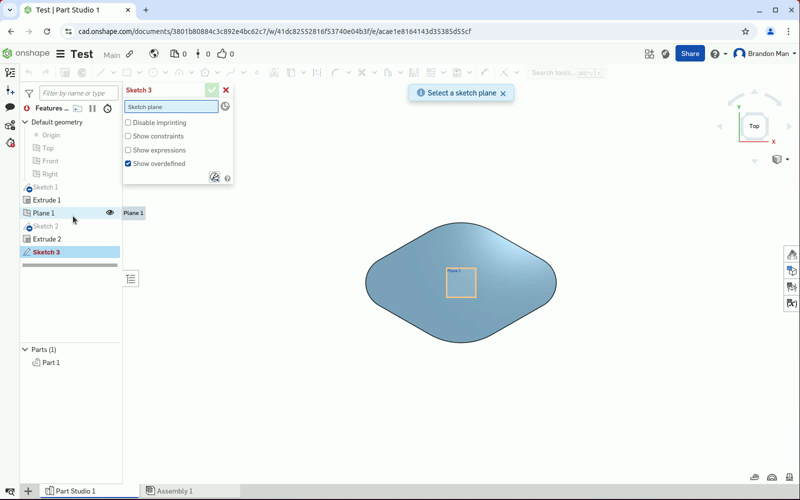
click(73, 215)
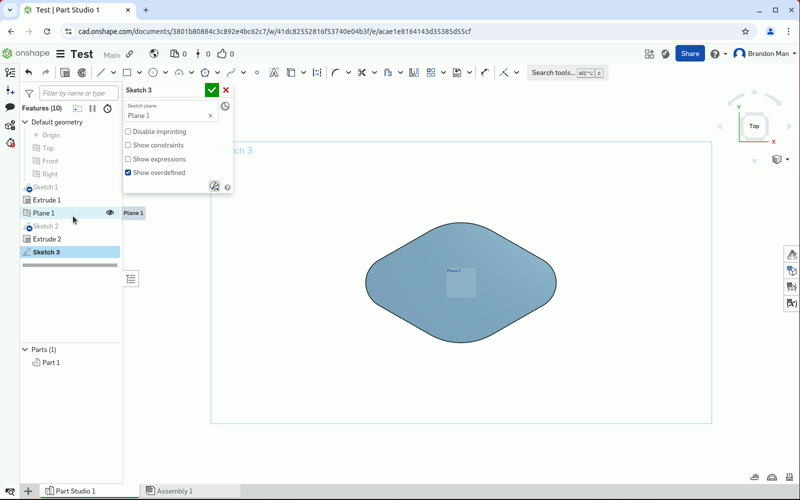
mouse_move(73, 352)
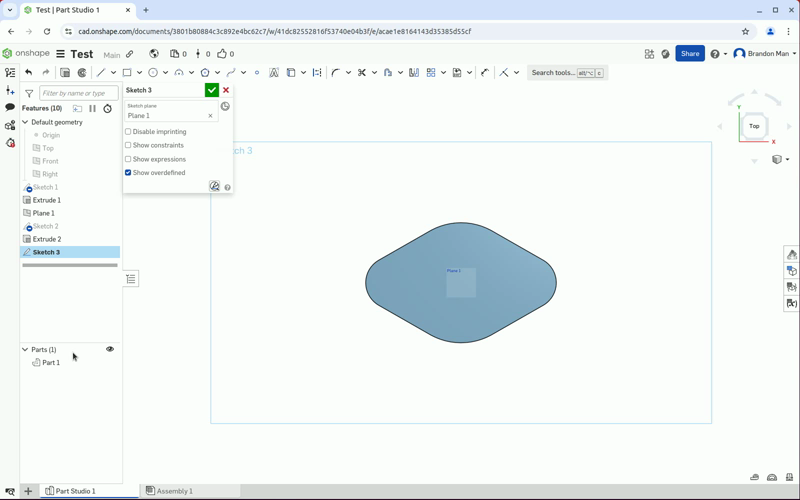
key(y)
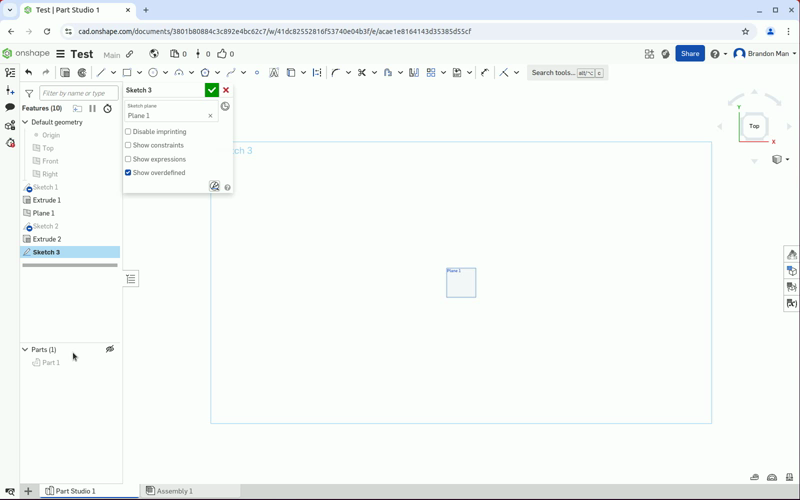
key(c)
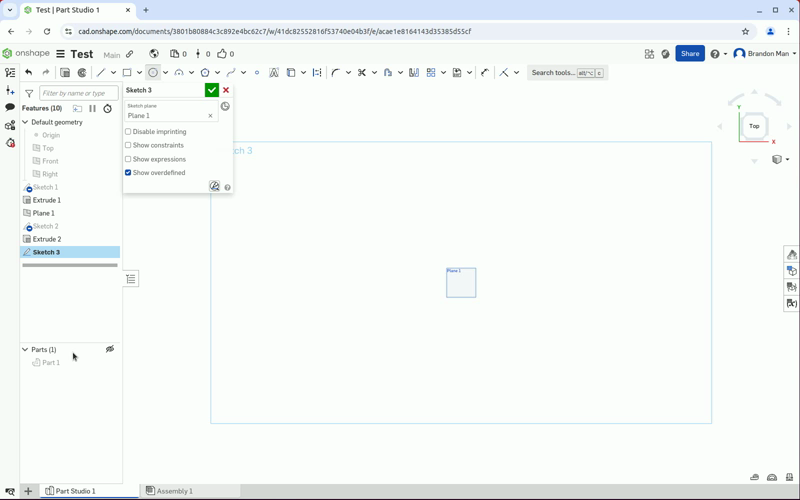
key_down(shift)
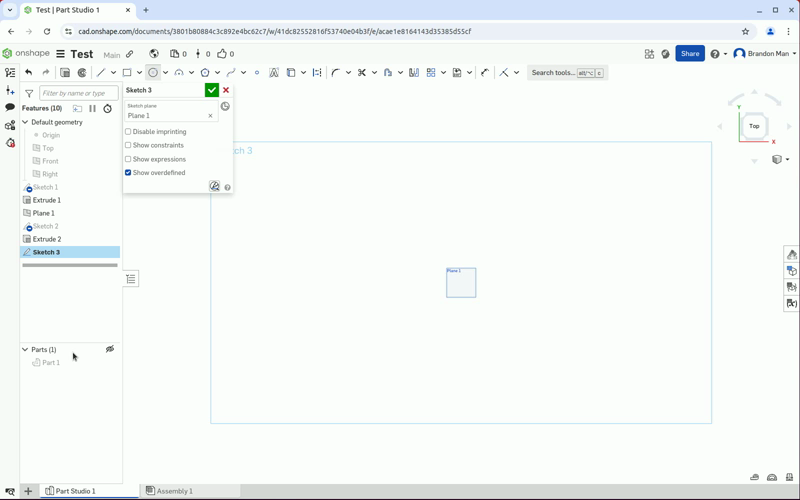
mouse_move(461, 282)
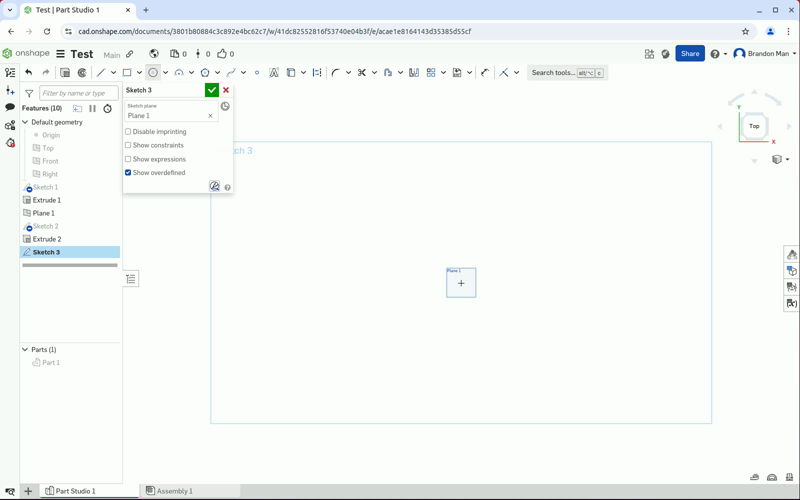
click(461, 282)
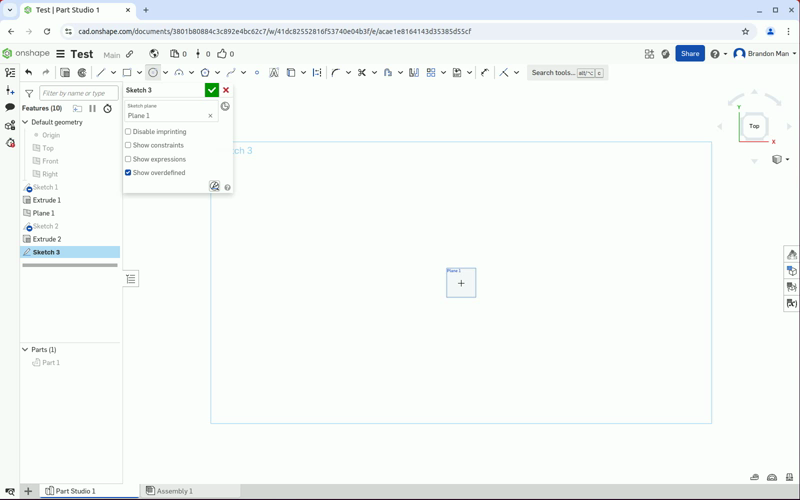
key_up(shift)
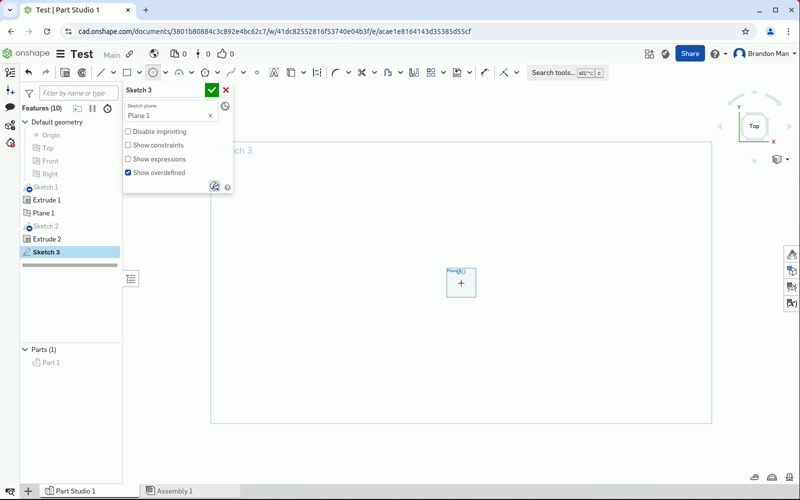
mouse_move(505, 282)
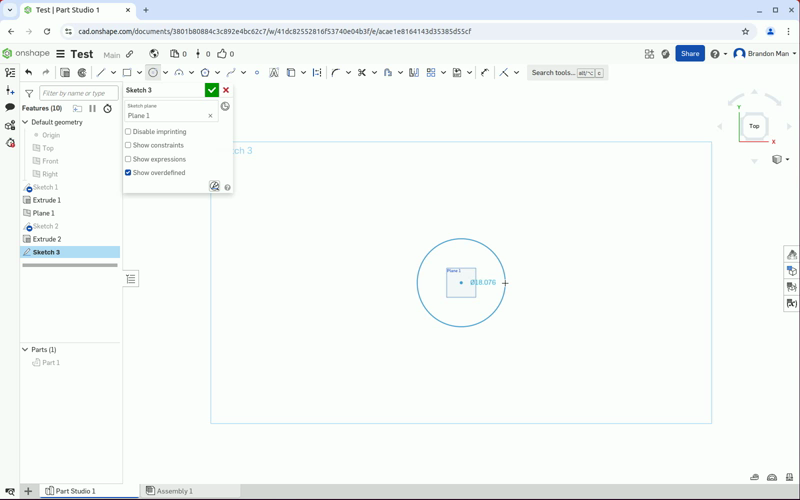
click(505, 282)
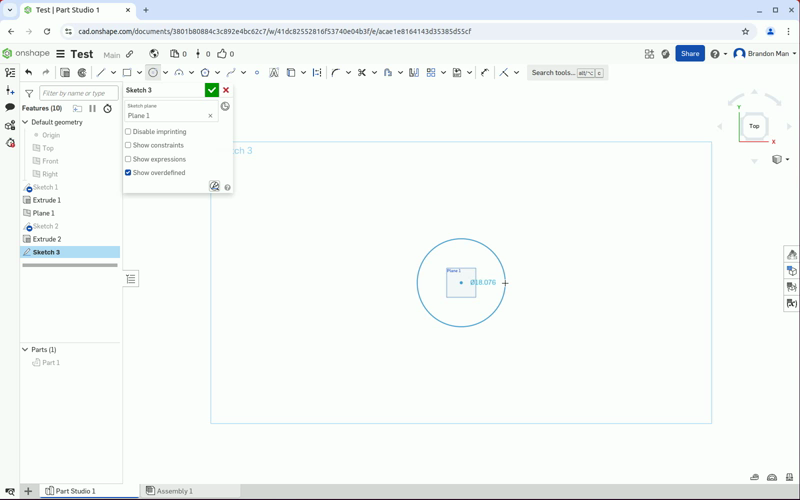
key(esc)
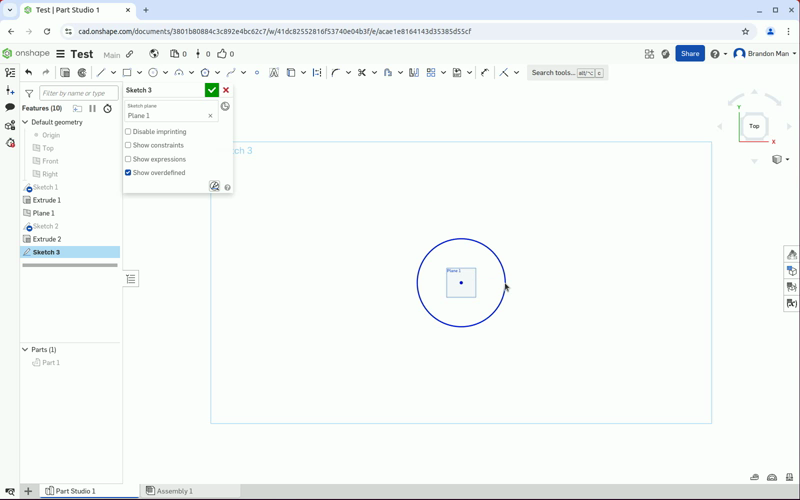
mouse_move(475, 251)
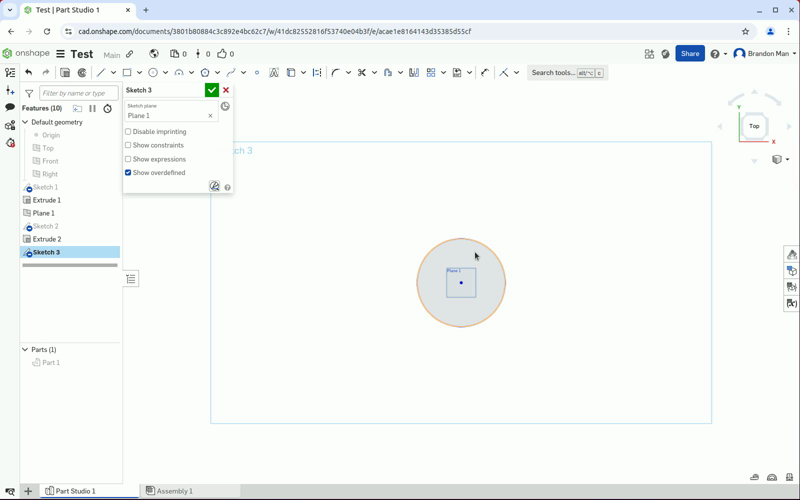
click(475, 251)
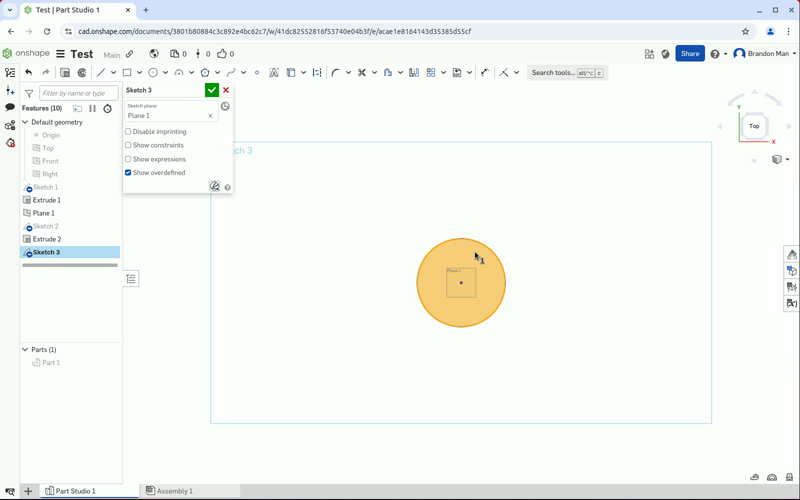
mouse_move(73, 352)
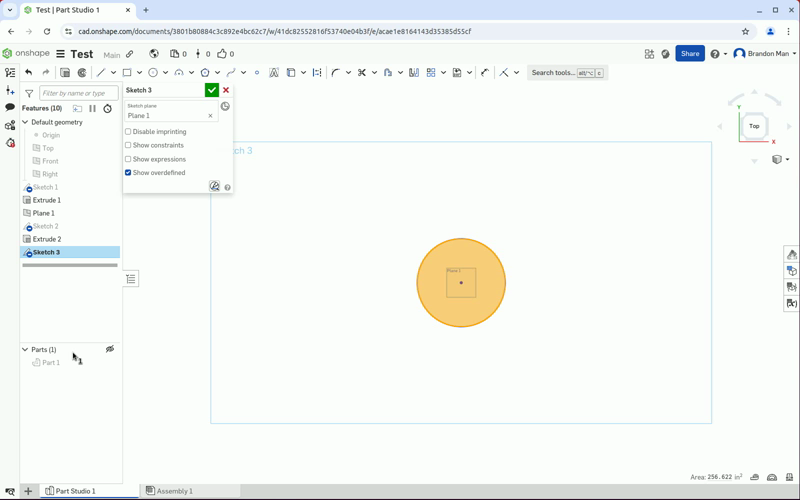
key(shift+y)
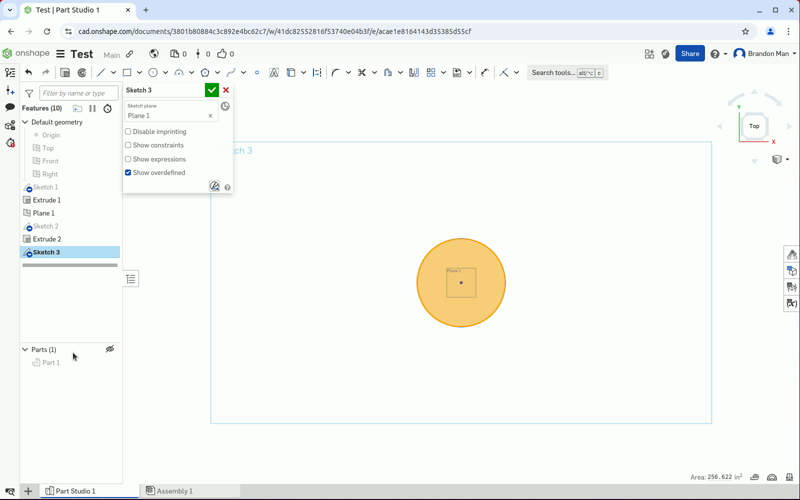
key(shift+e)
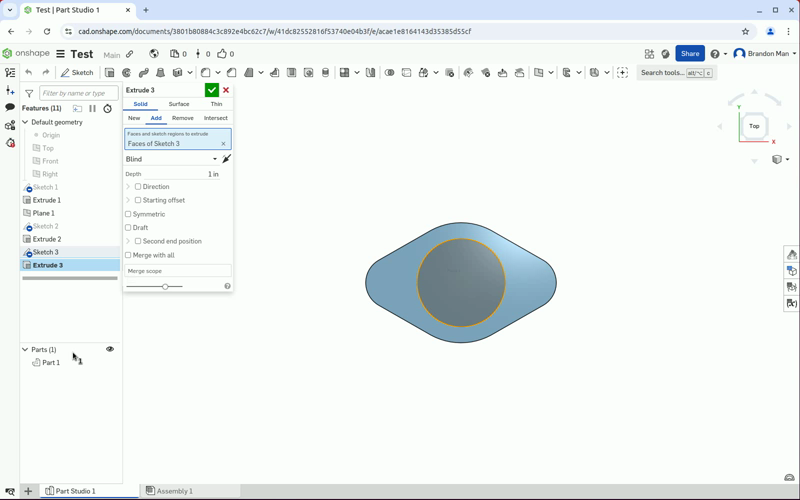
mouse_move(143, 106)
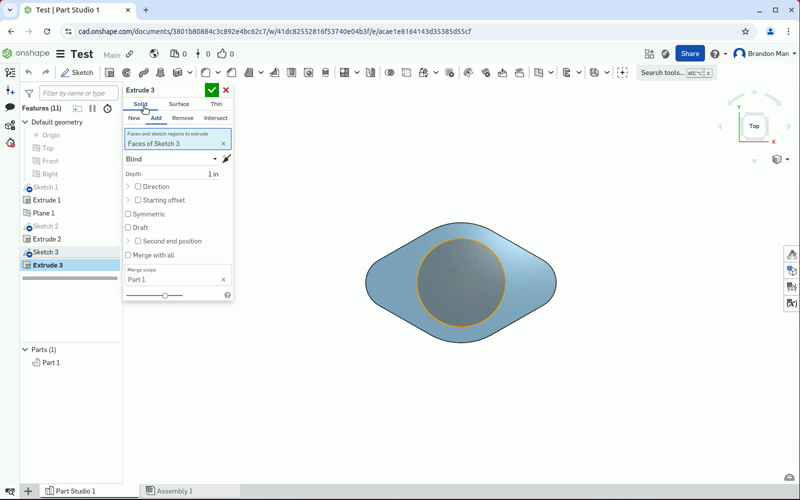
click(143, 106)
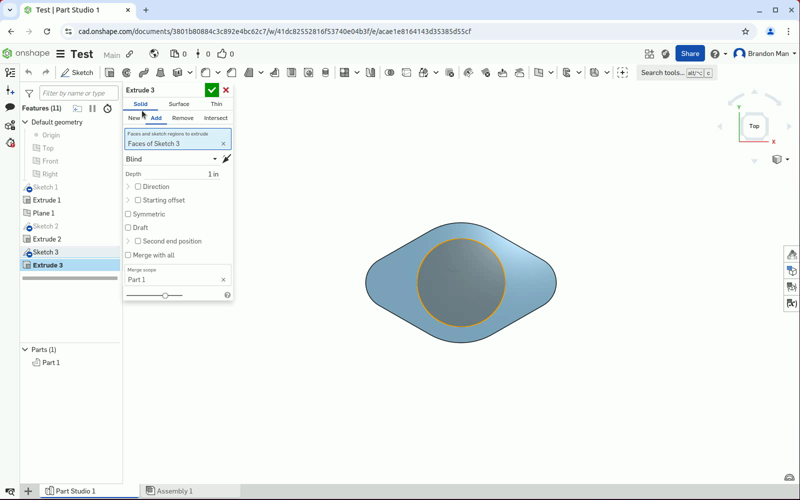
mouse_move(137, 120)
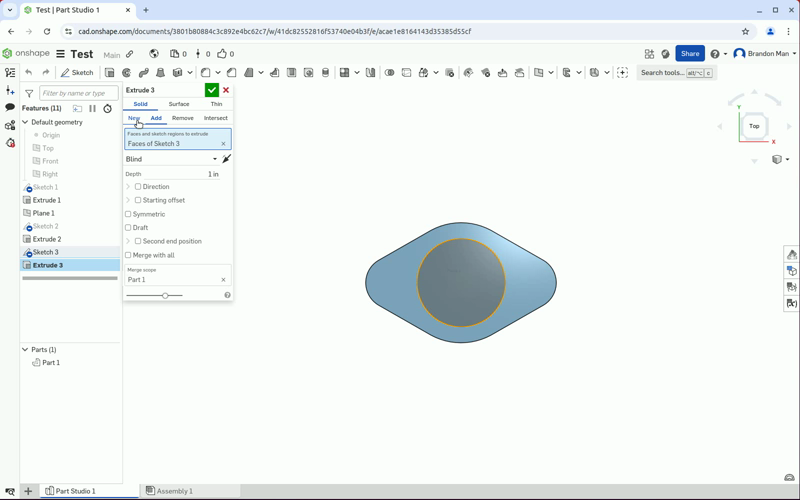
click(137, 120)
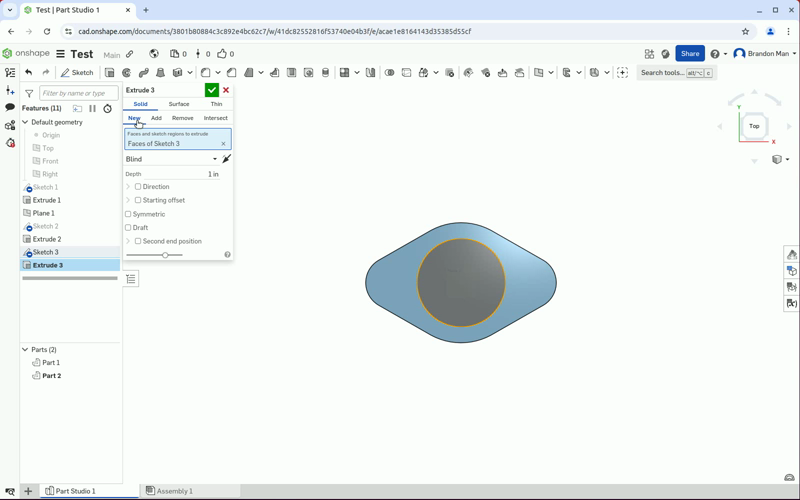
key(tab, 4)
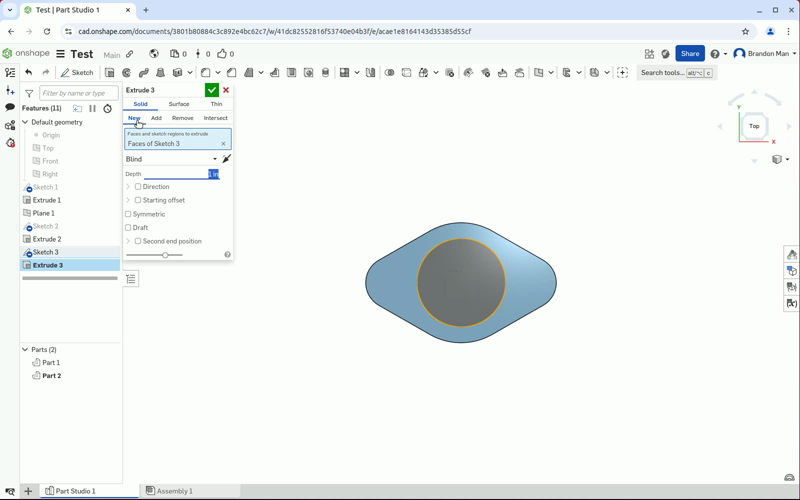
text(14.202)
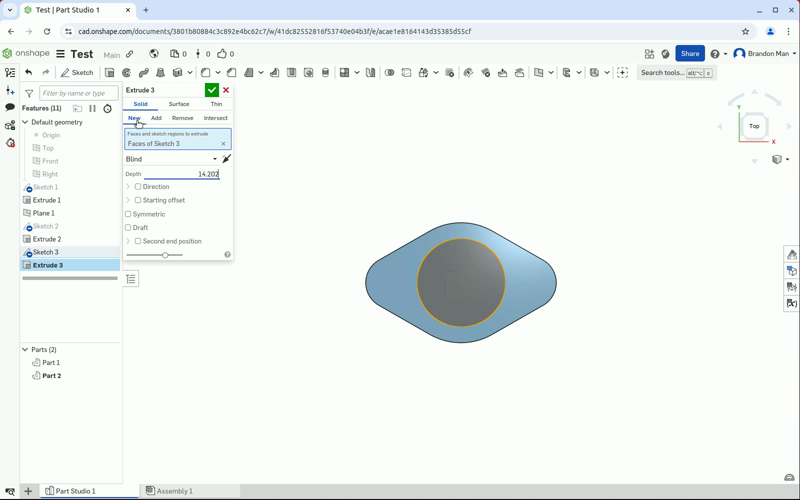
key(enter)
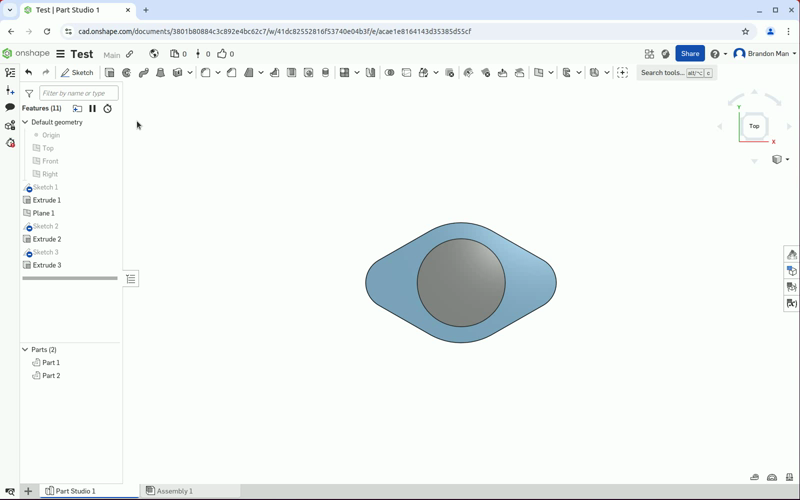
key(shift+h)
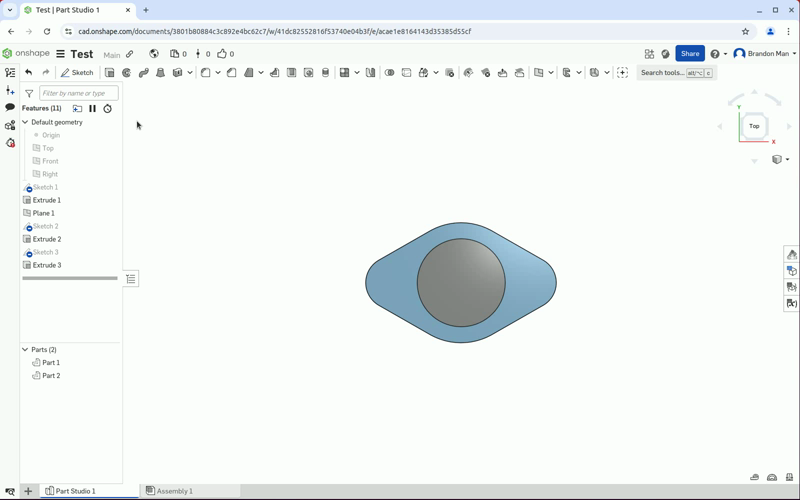
key(shift+h)
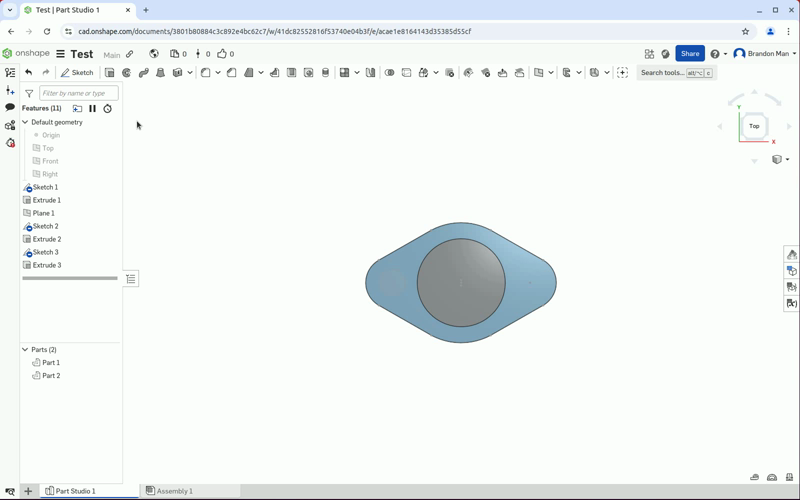
key(shift+7)
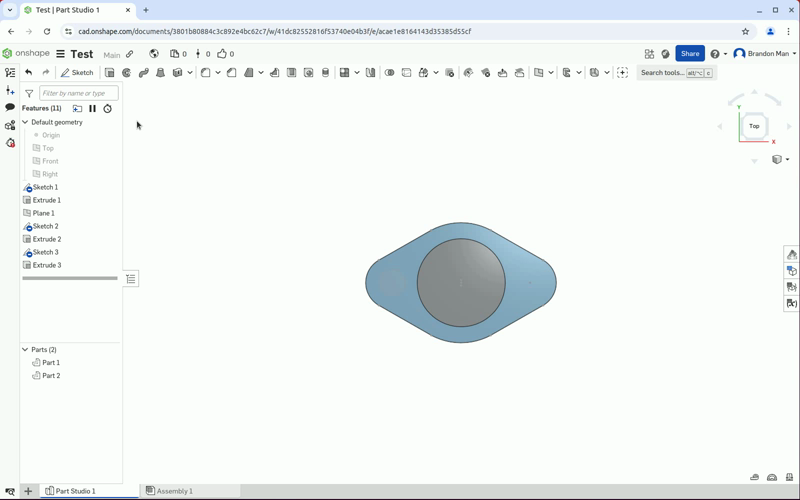
key(up, 3)
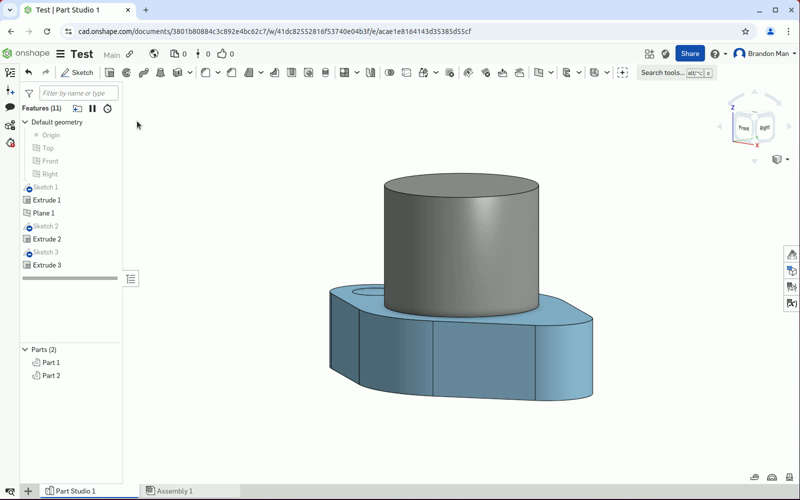
key(left, 3)
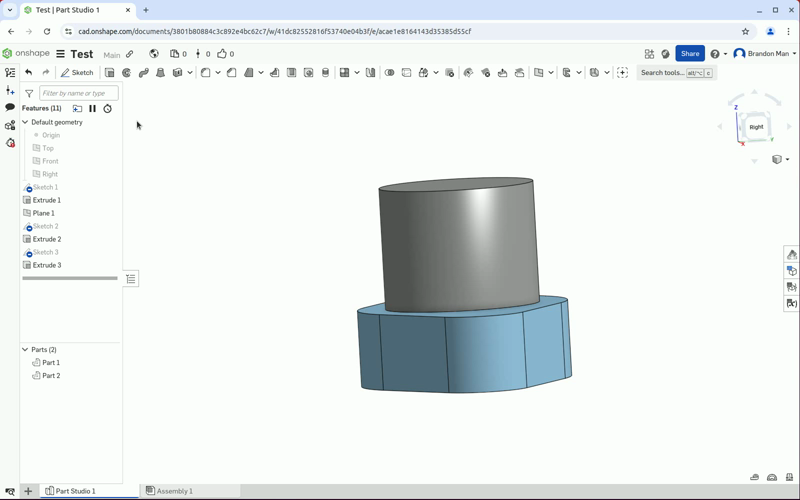
key(right, 3)
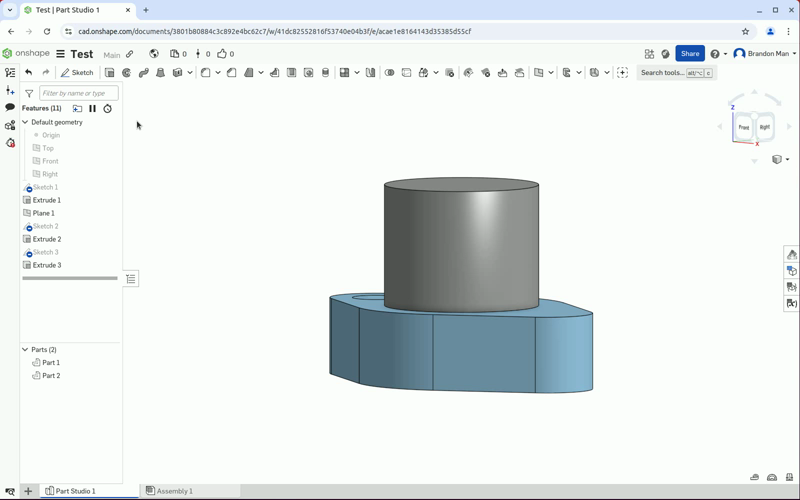
key(down, 3)
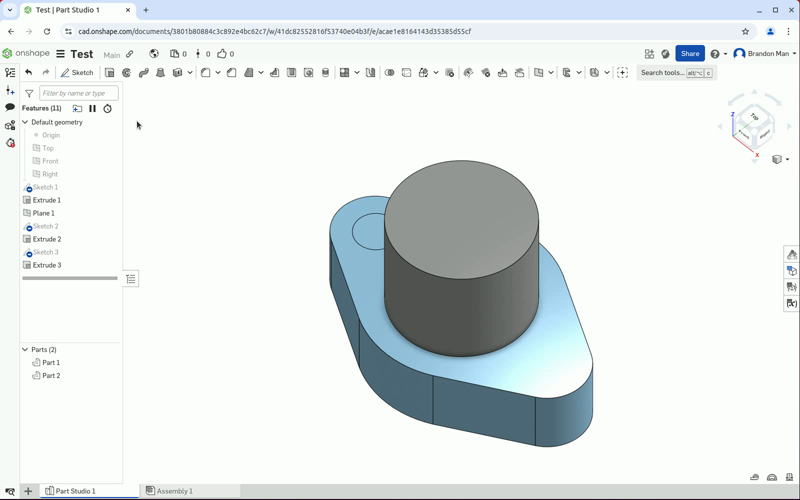
mouse_move(73, 189)
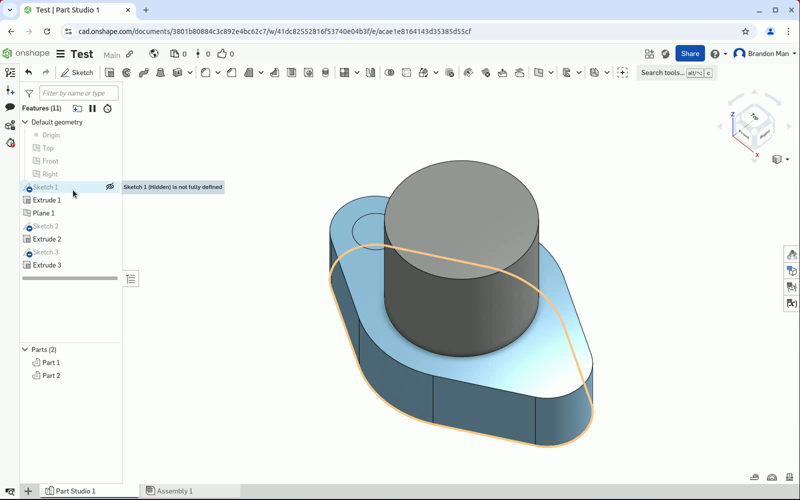
click(73, 189)